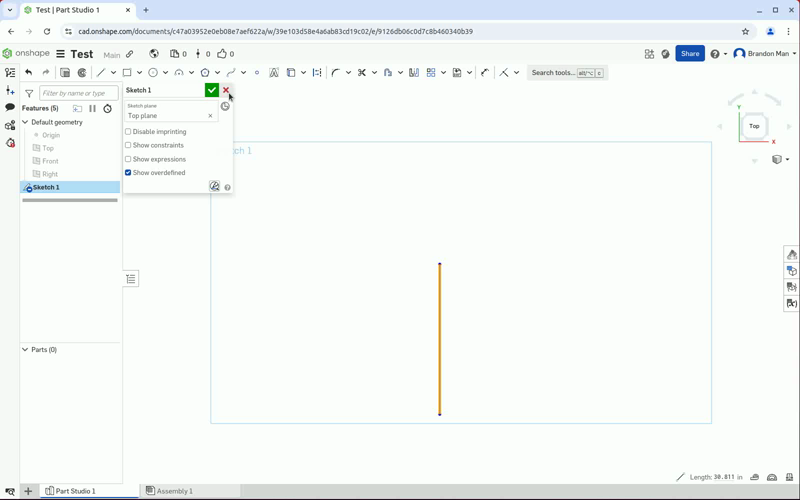
key(shift+h)
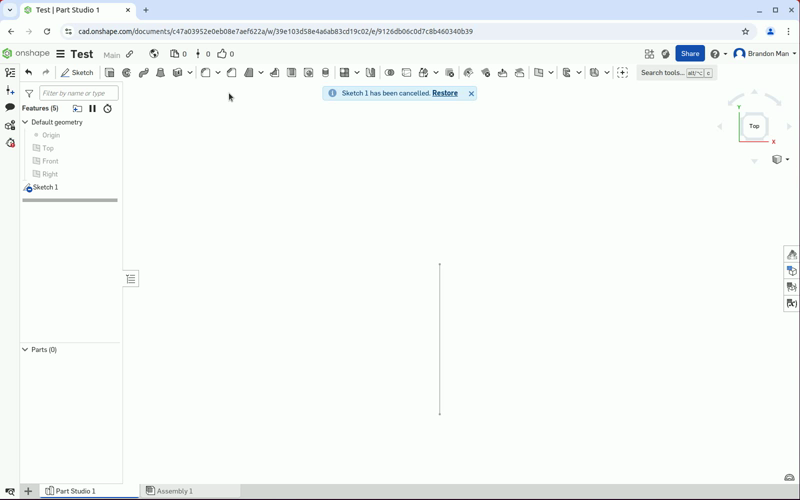
mouse_move(73, 352)
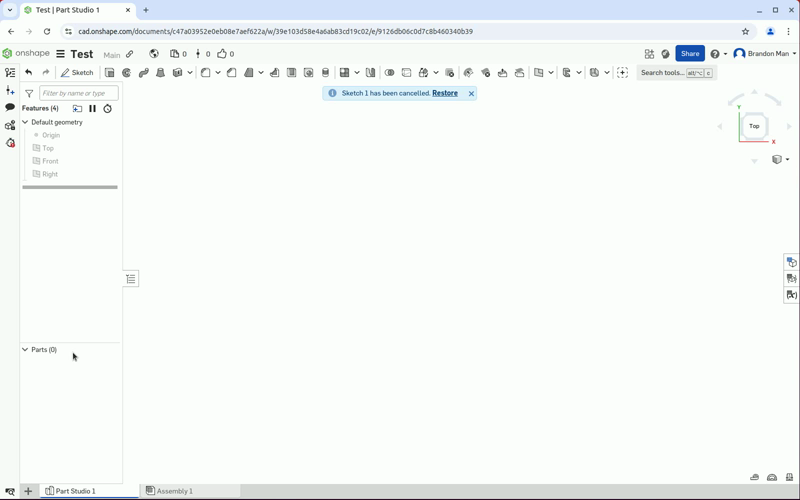
key(y)
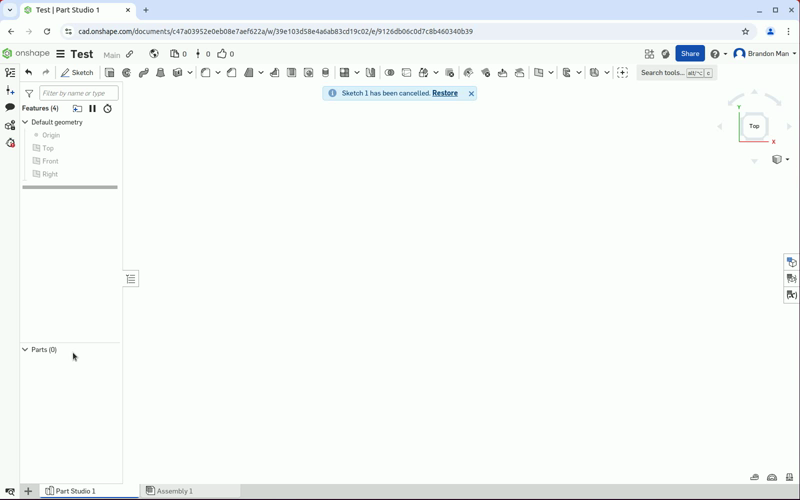
key(shift+p)
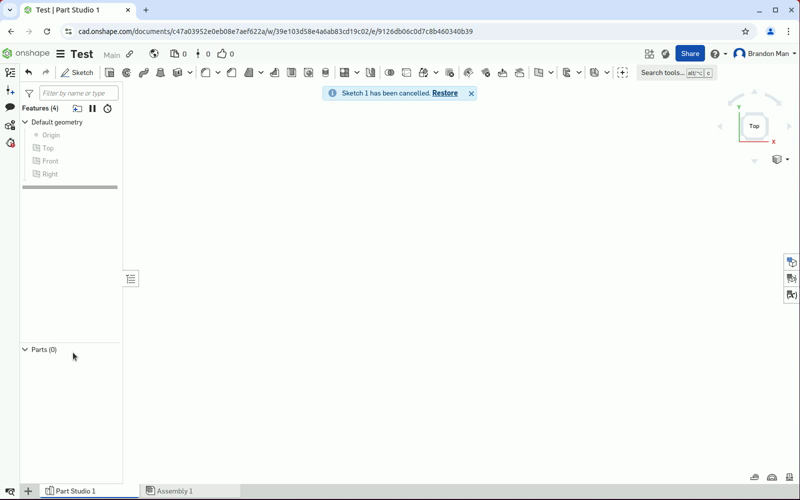
key(space)
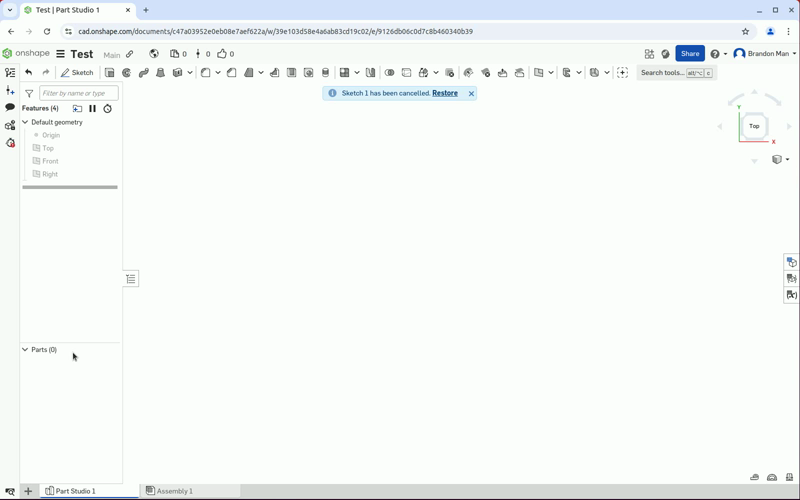
key_down(shift)
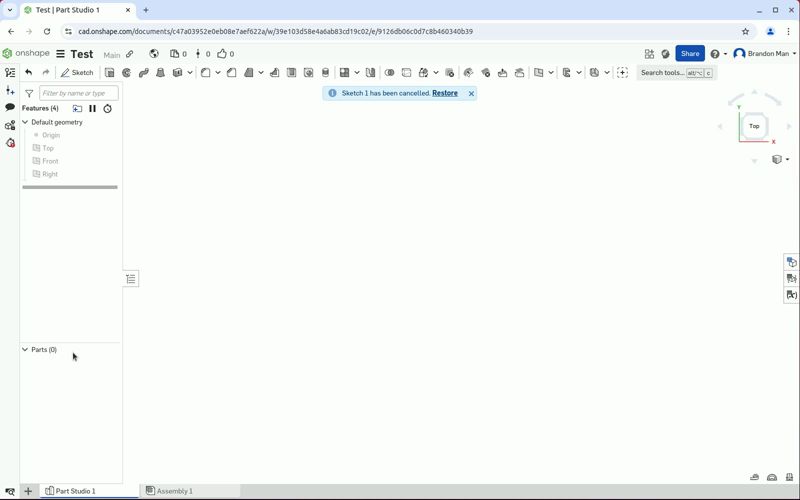
key(up)
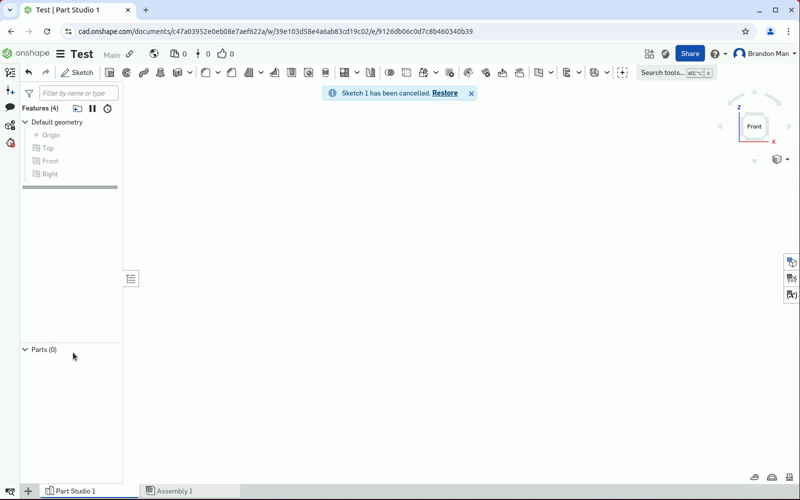
key_up(shift)
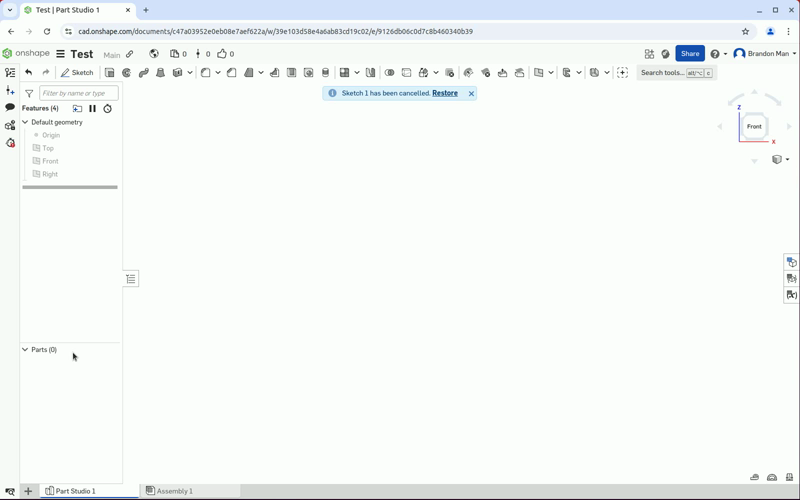
mouse_move(73, 352)
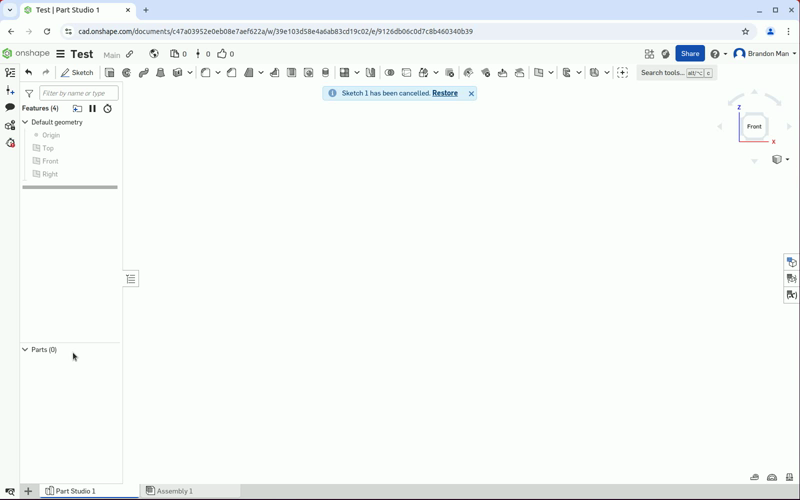
key(shift+y)
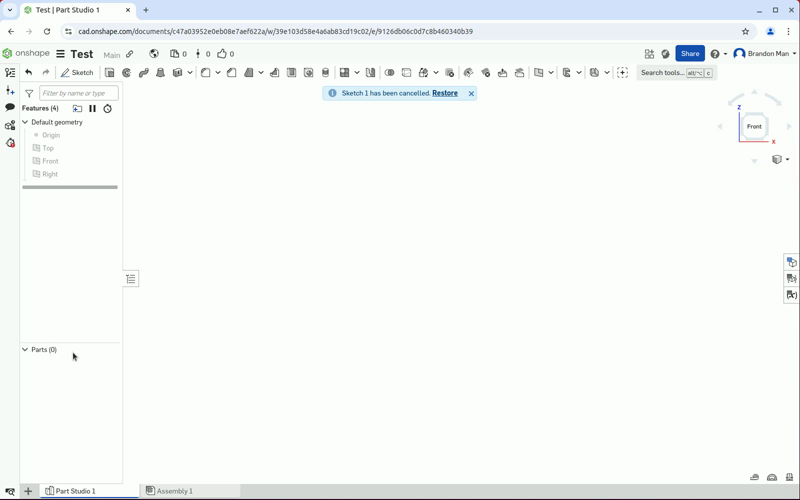
key(shift+s)
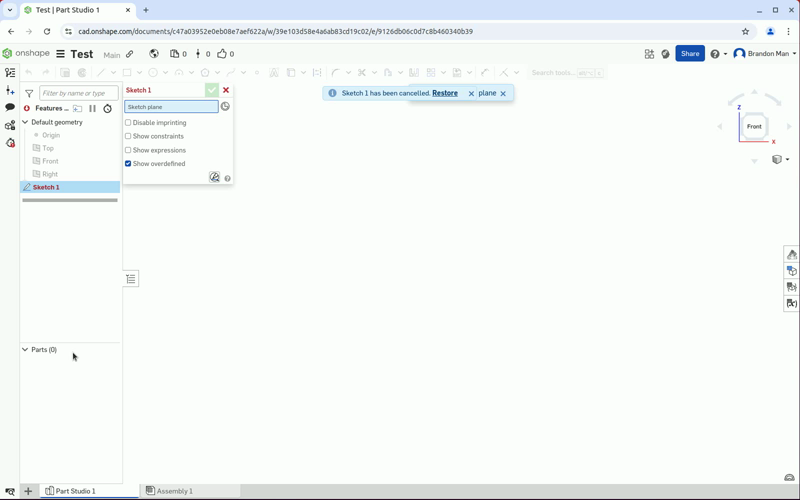
mouse_move(73, 163)
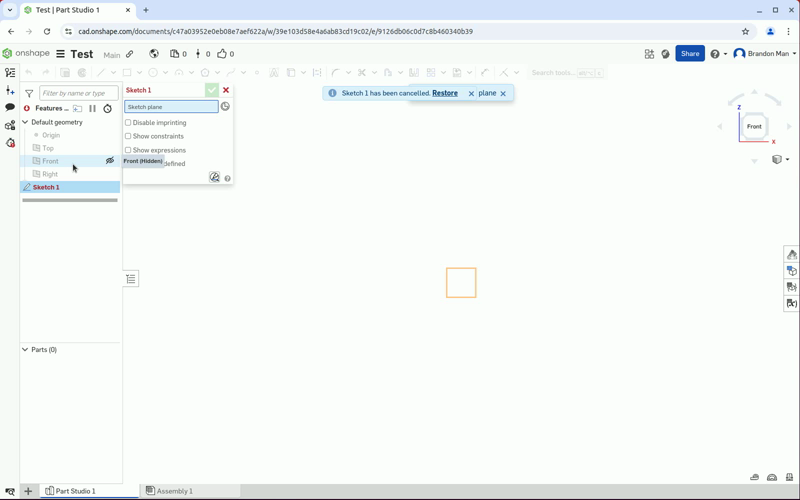
click(73, 163)
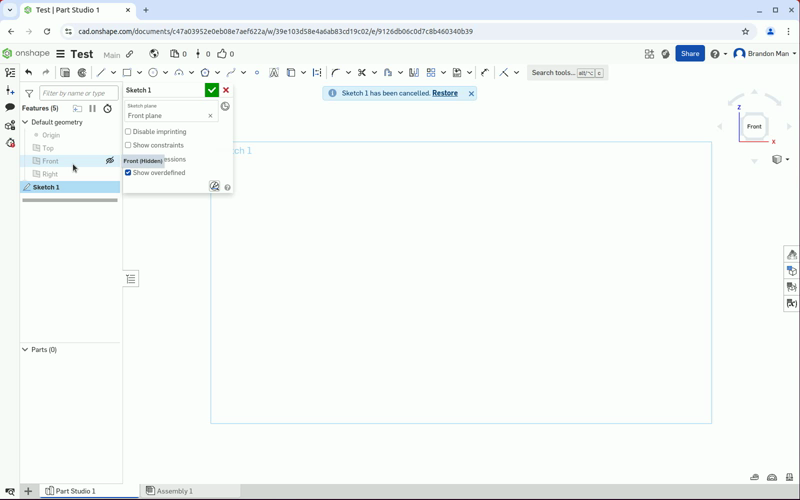
mouse_move(73, 352)
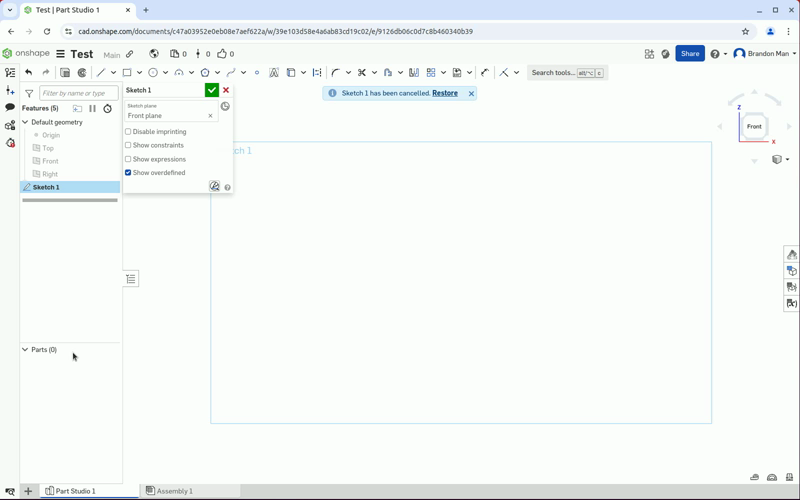
key(y)
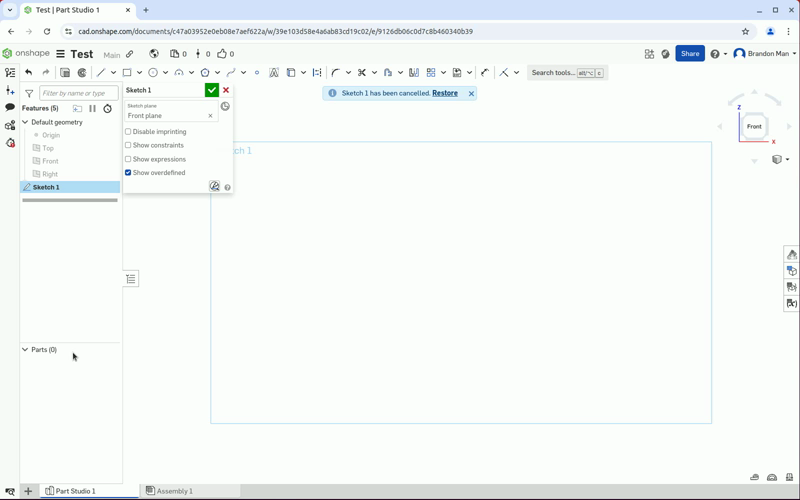
key(l)
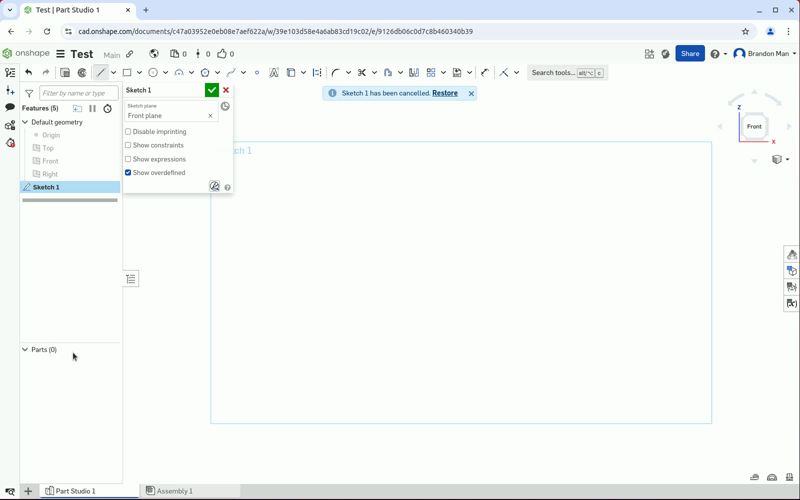
key_down(shift)
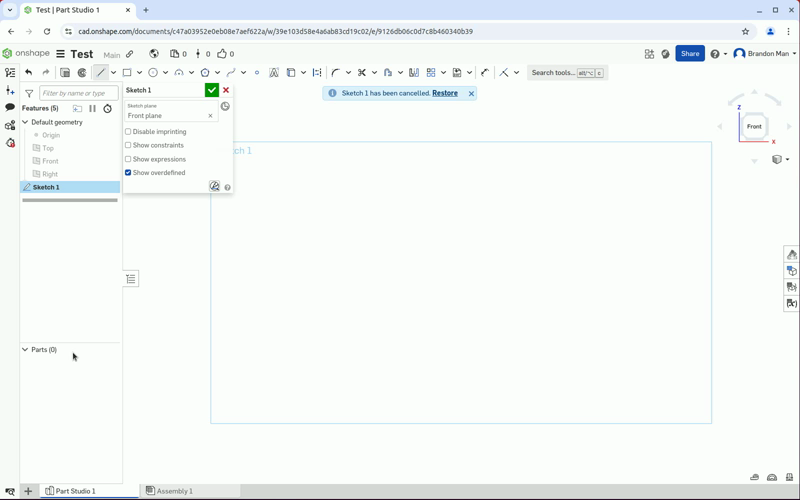
mouse_move(378, 395)
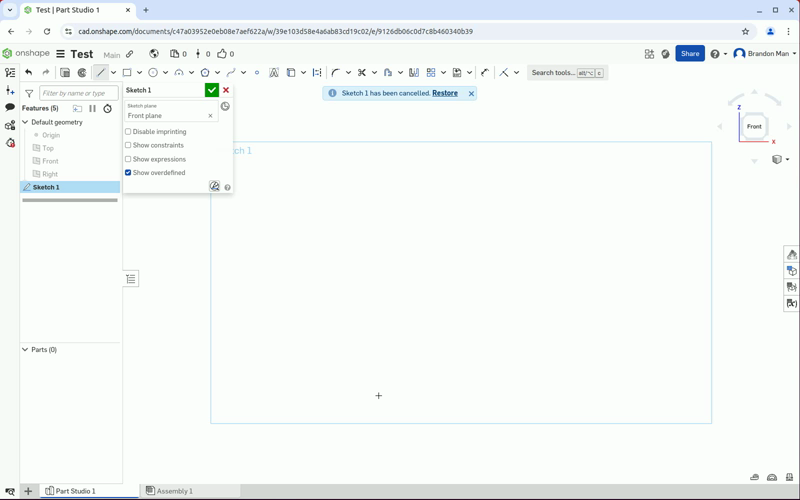
click(378, 395)
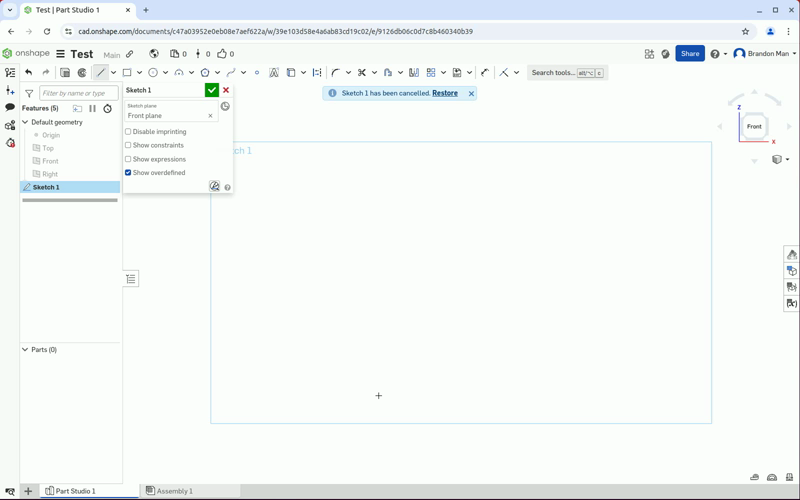
key_up(shift)
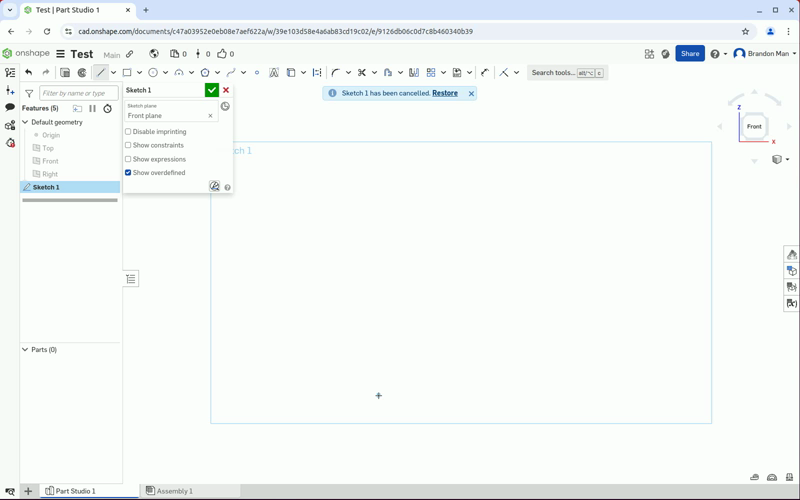
key_down(shift)
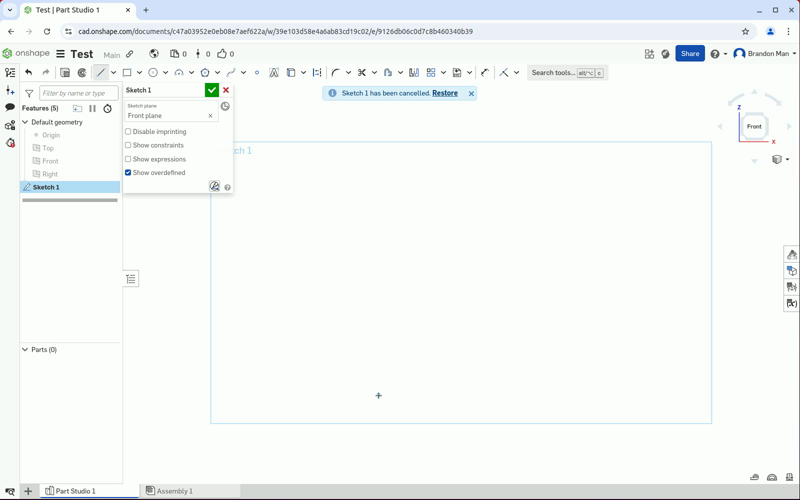
mouse_move(572, 395)
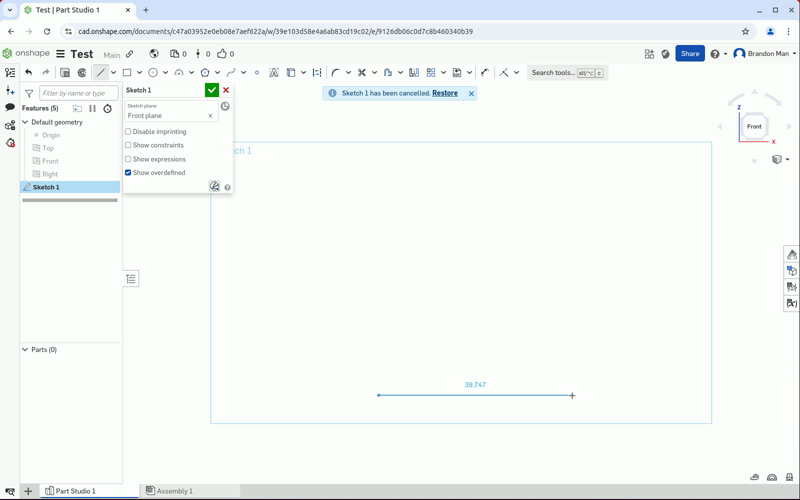
click(572, 395)
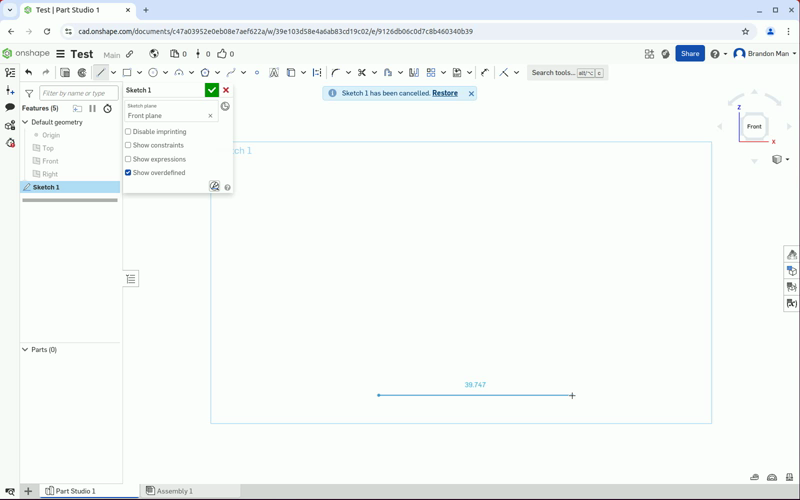
key_up(shift)
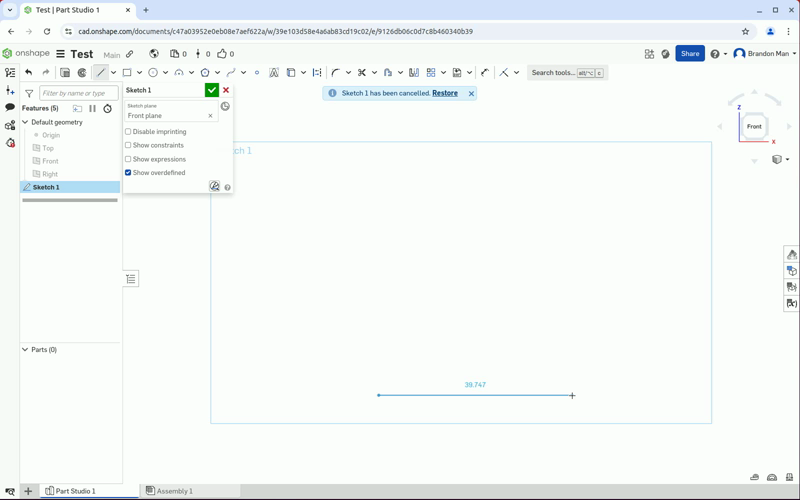
key_down(shift)
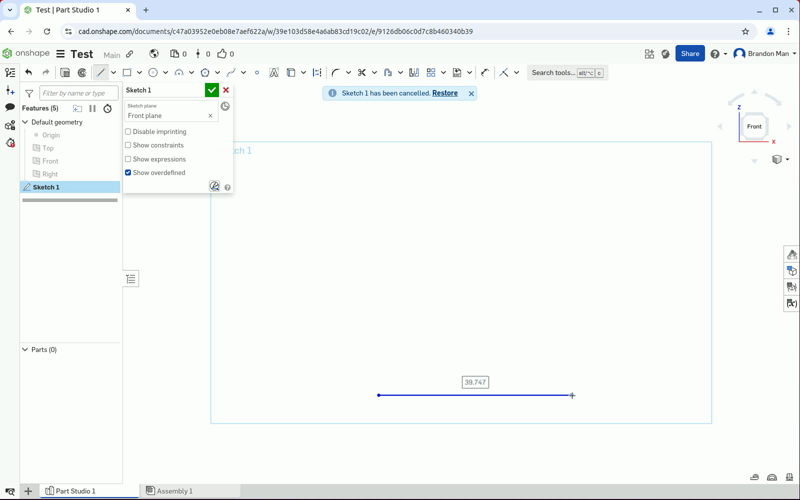
mouse_move(572, 201)
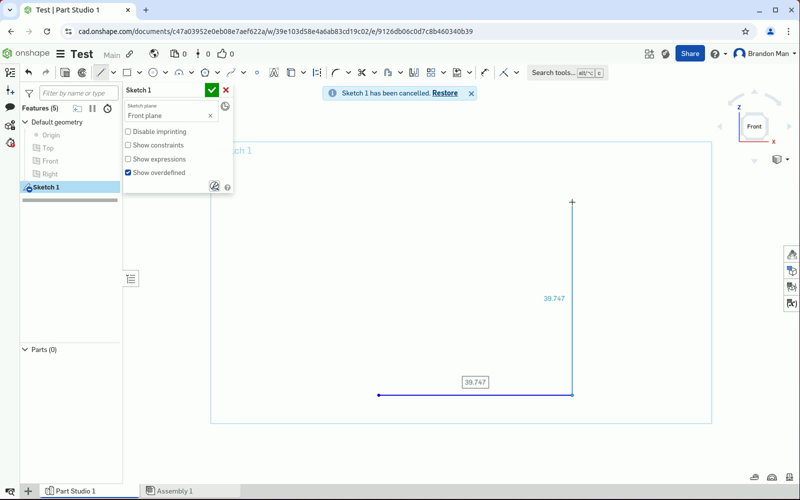
click(572, 201)
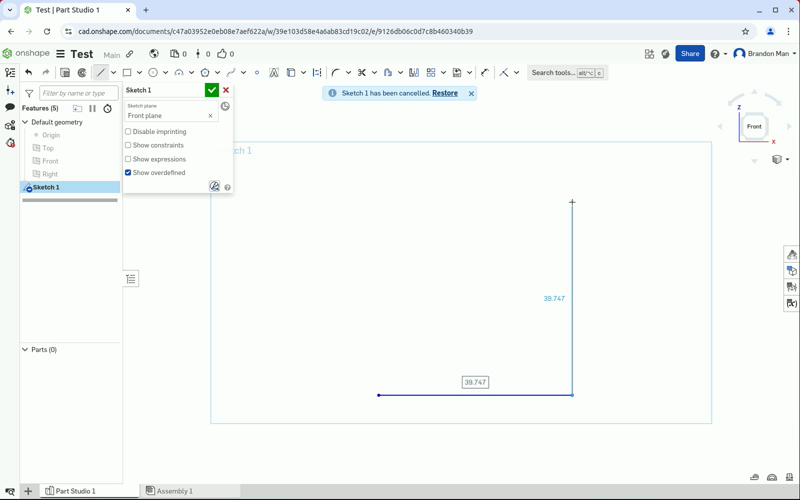
key_up(shift)
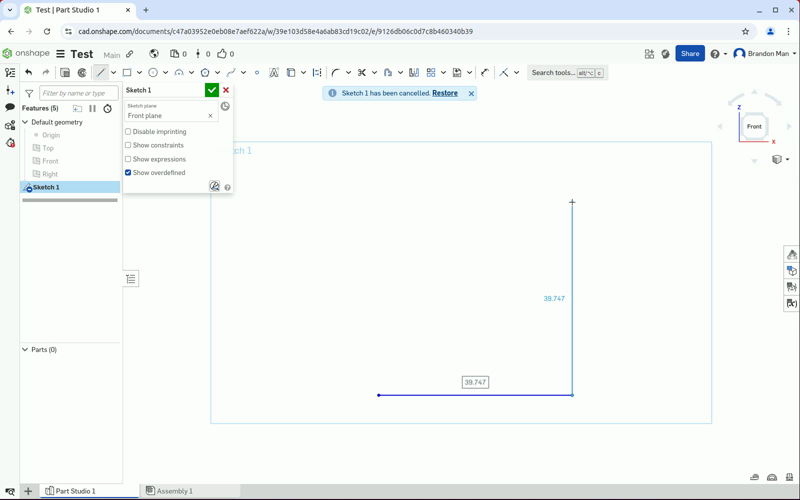
key_down(shift)
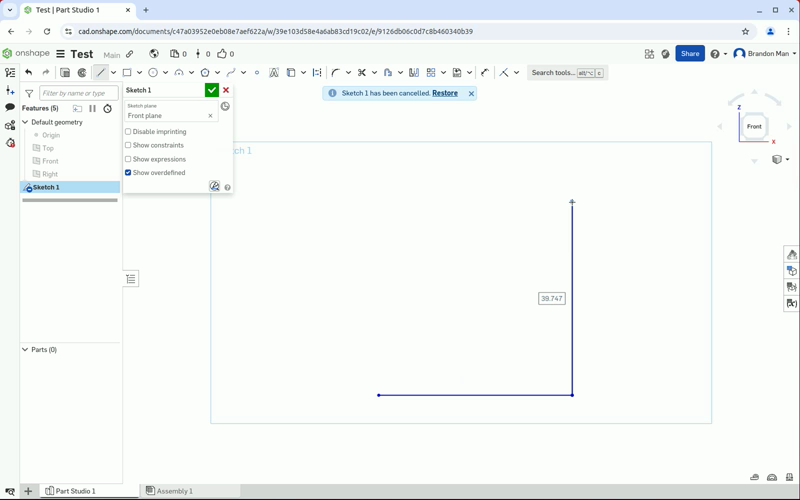
mouse_move(378, 201)
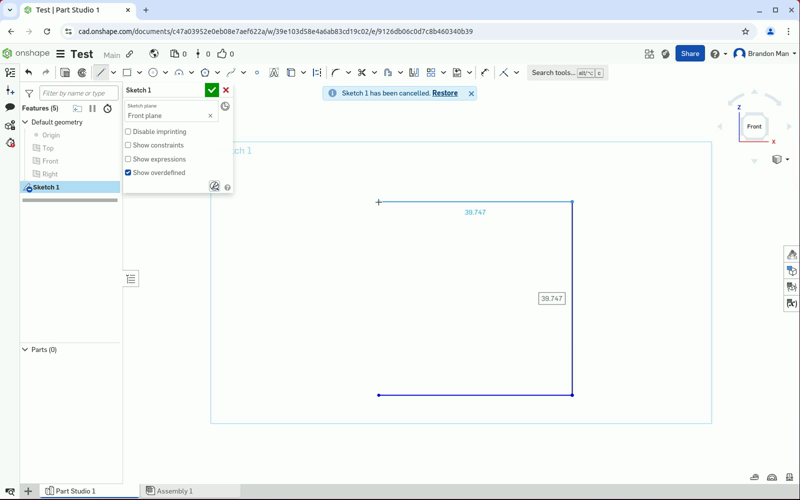
click(378, 201)
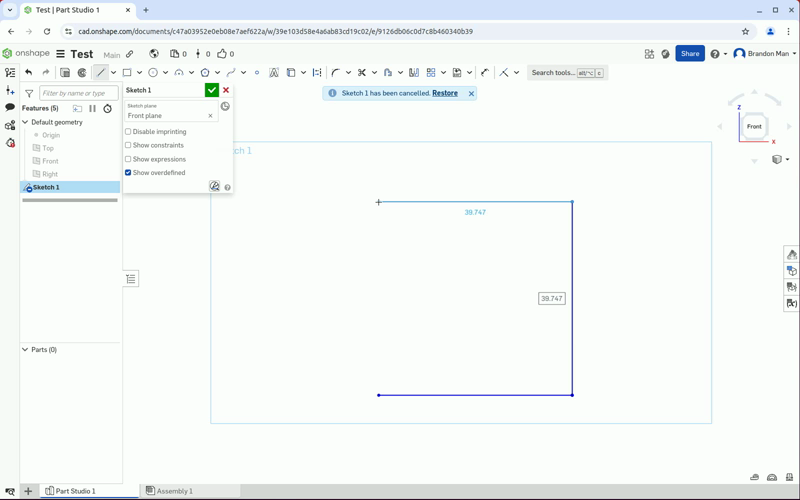
key_up(shift)
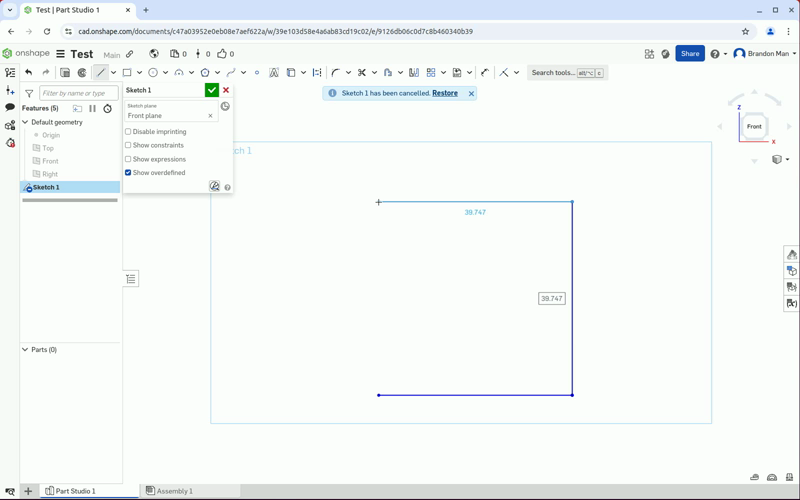
key_down(shift)
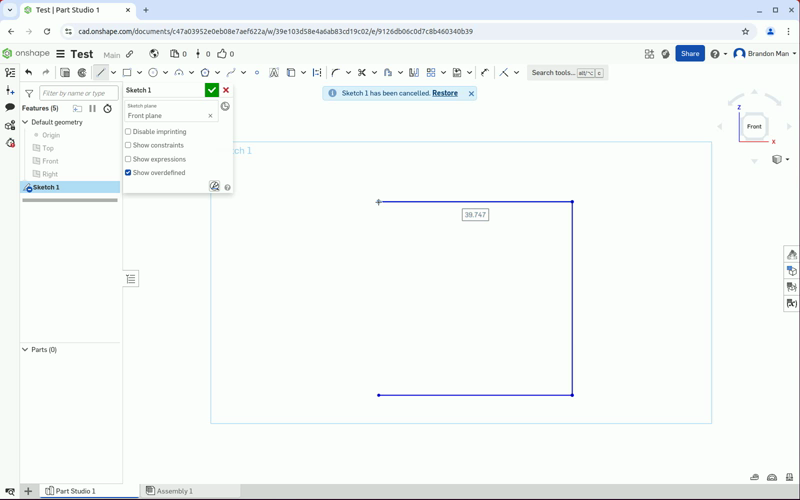
mouse_move(378, 395)
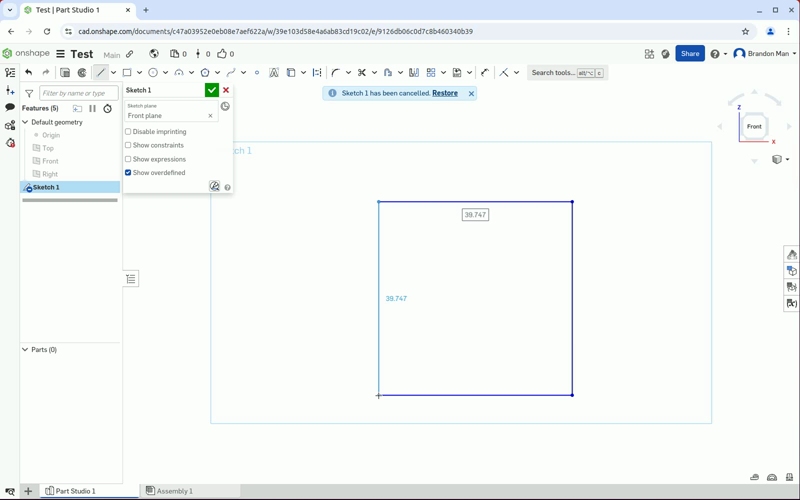
key_up(shift)
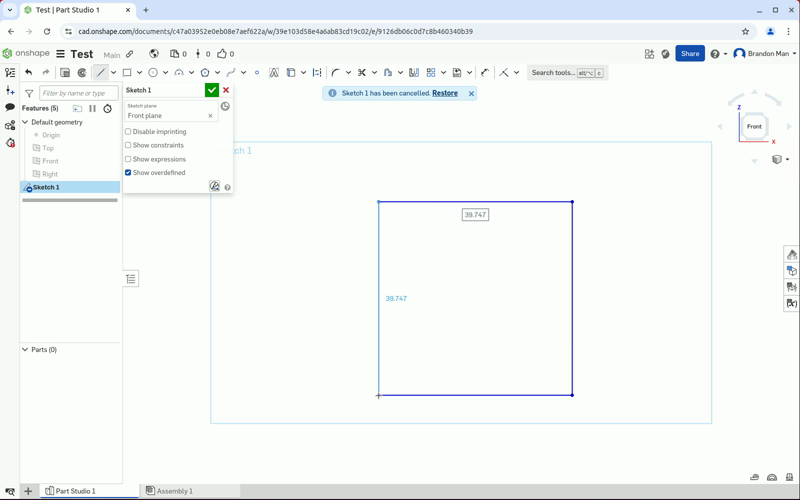
click(378, 395)
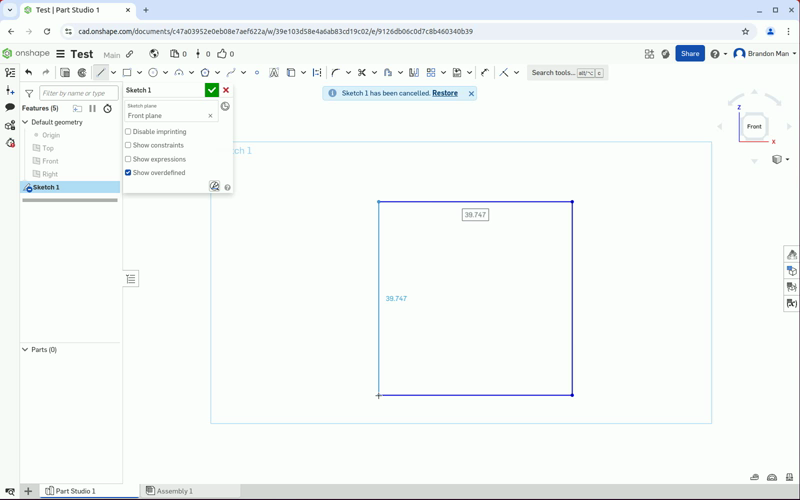
key(esc)
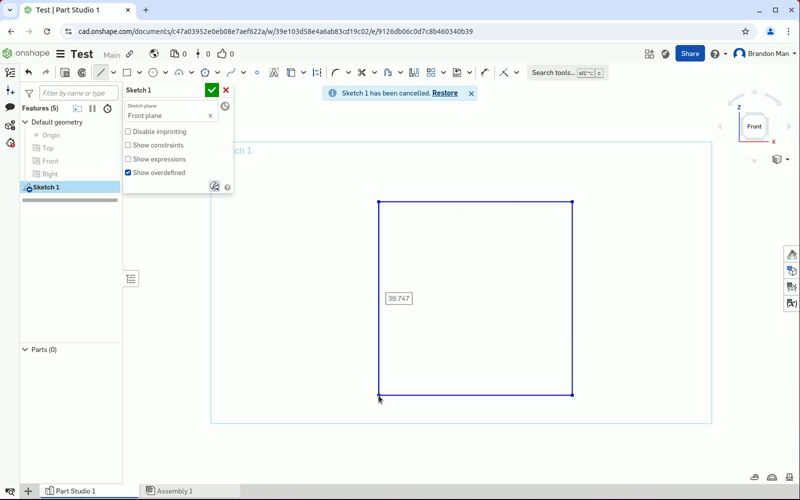
mouse_move(518, 364)
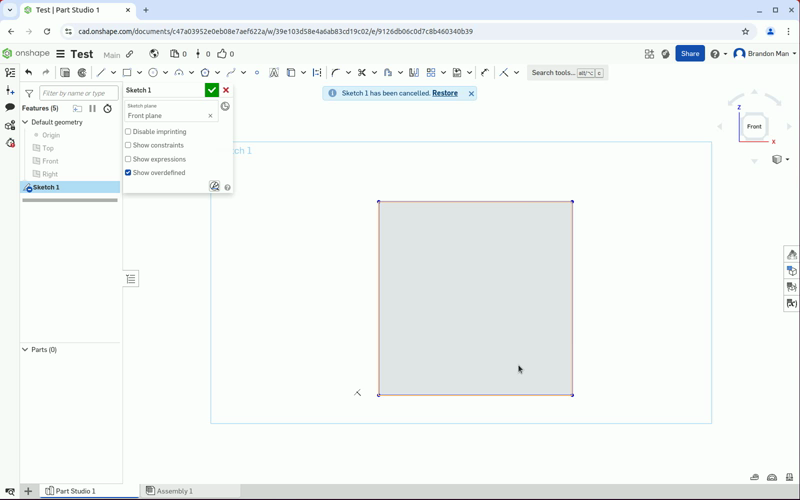
click(518, 364)
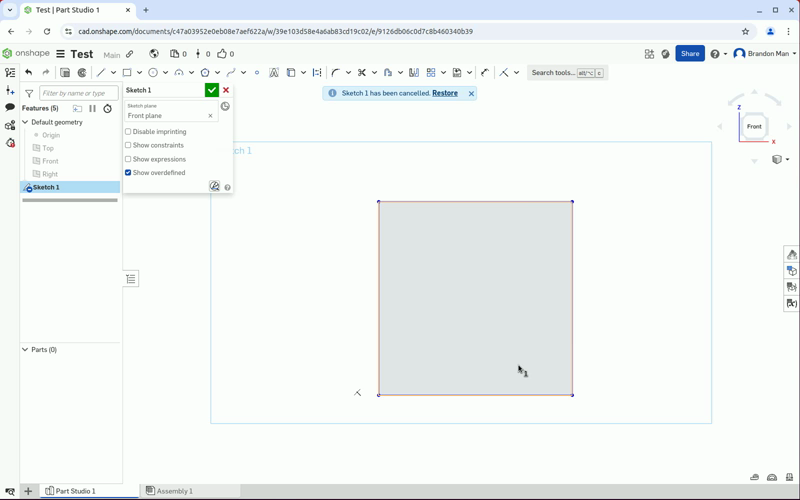
mouse_move(73, 352)
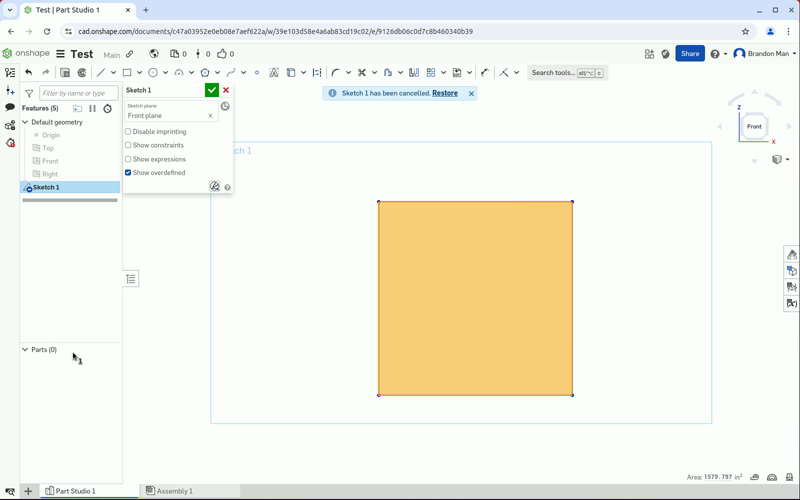
key(shift+y)
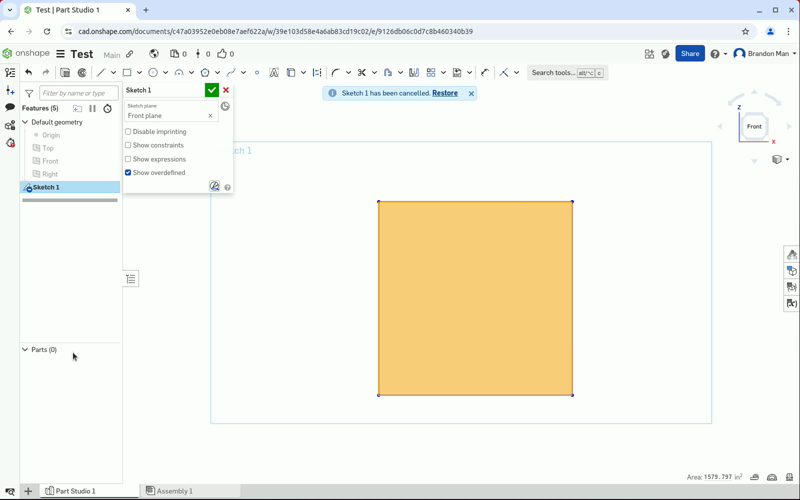
key(shift+e)
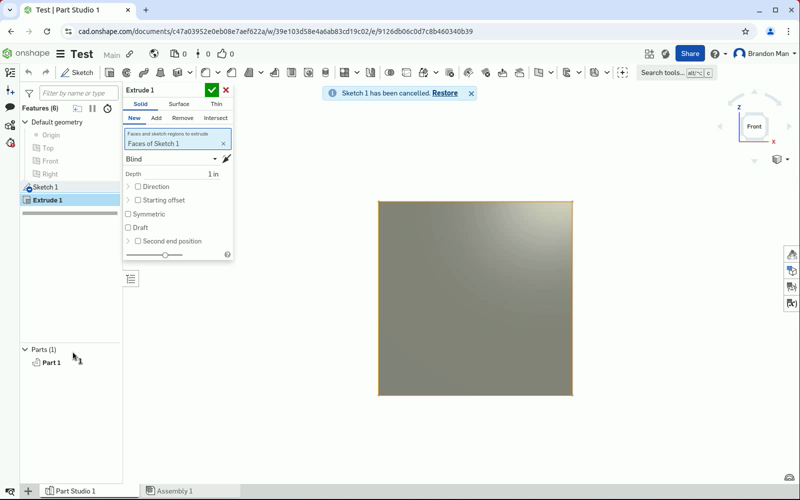
mouse_move(143, 106)
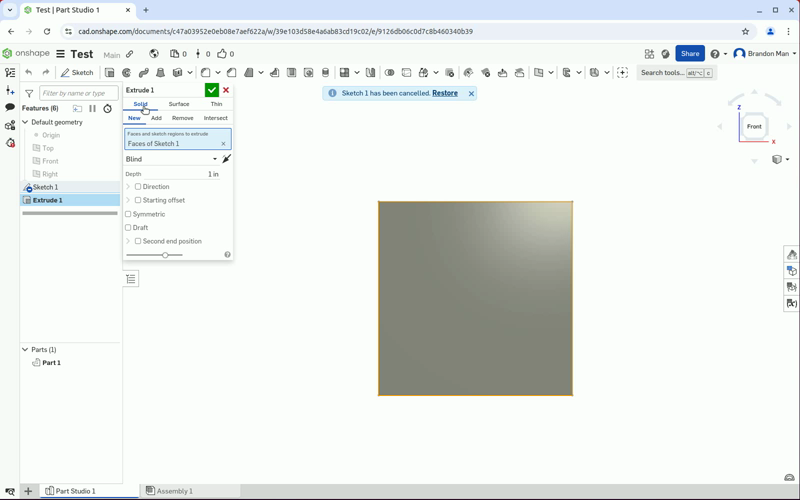
click(143, 106)
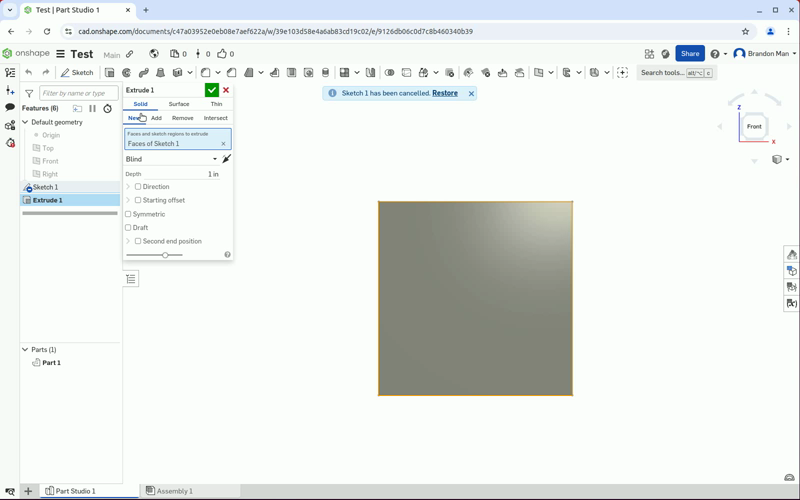
mouse_move(137, 120)
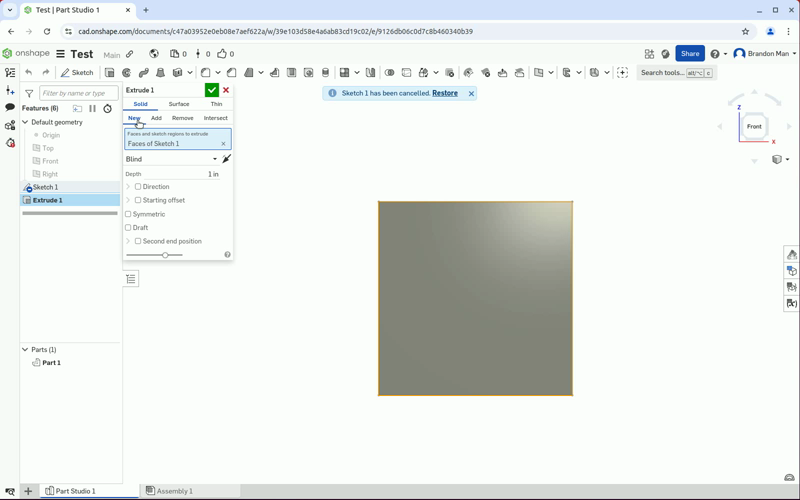
click(137, 120)
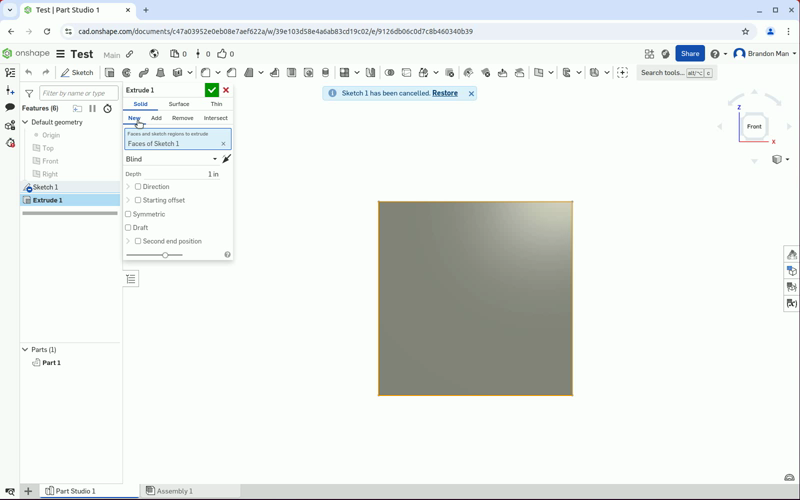
key(tab, 4)
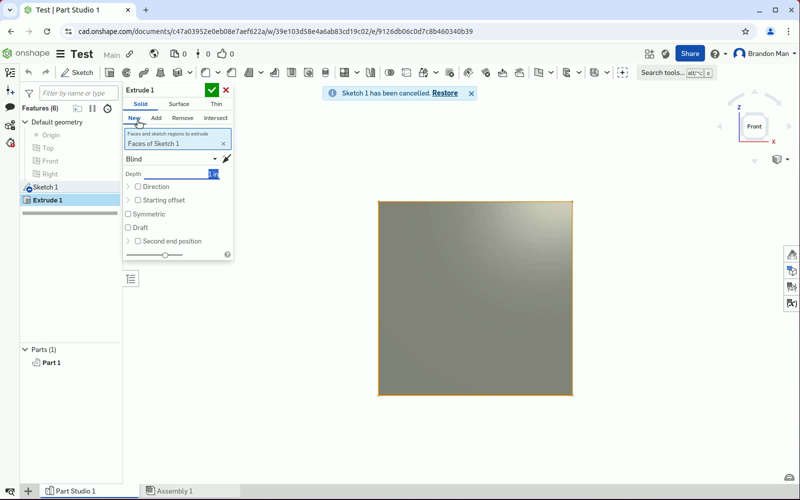
text(19.979)
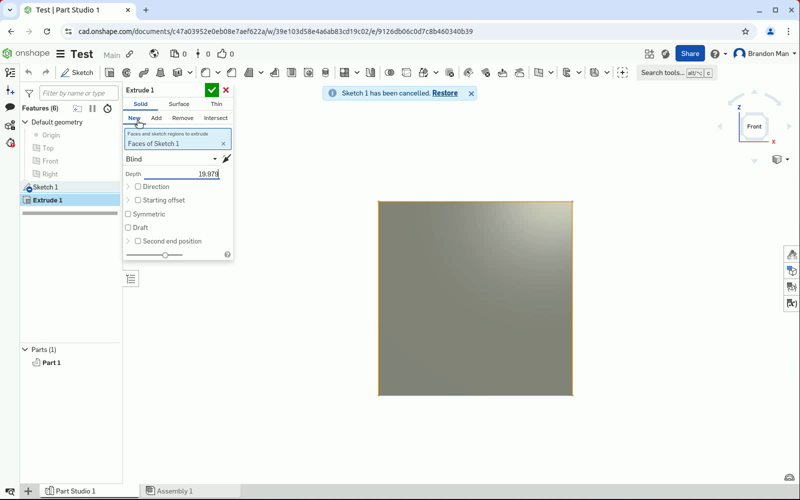
key(enter)
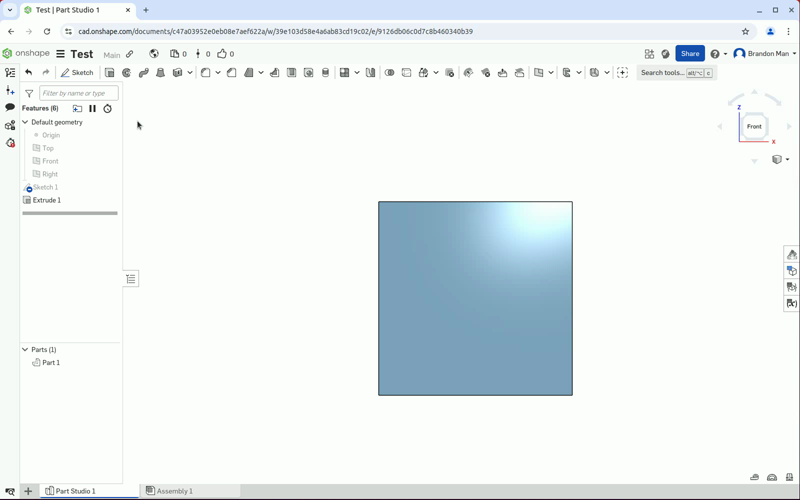
key(shift+h)
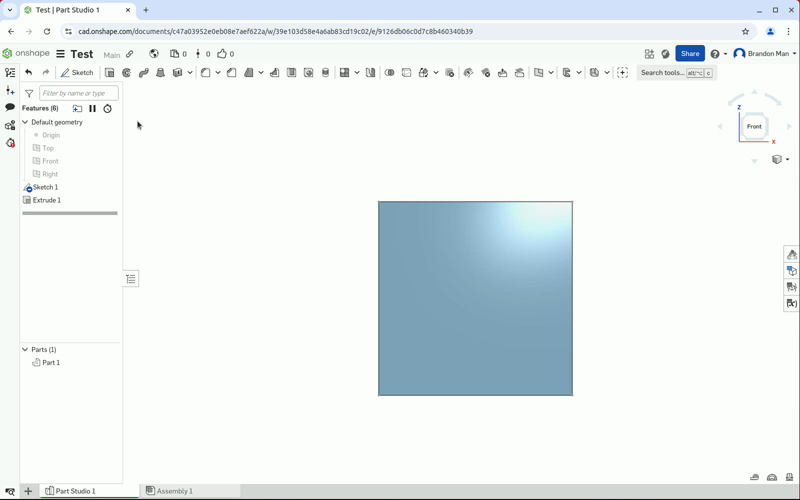
key(shift+h)
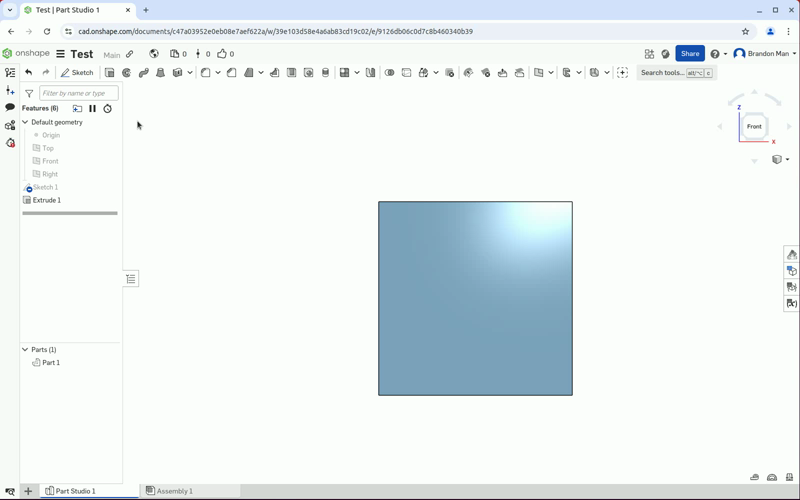
mouse_move(73, 189)
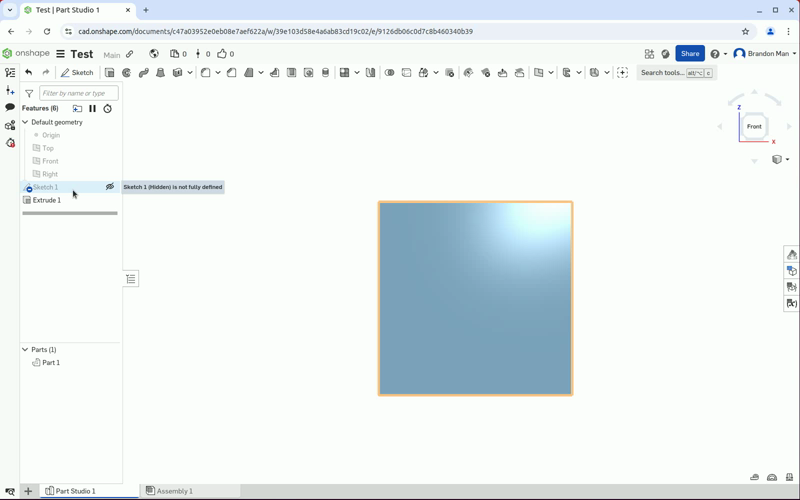
click(73, 189)
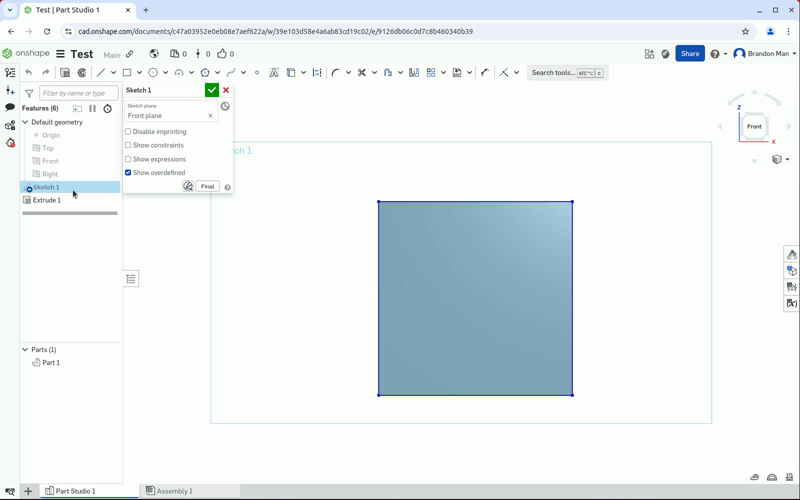
mouse_move(229, 92)
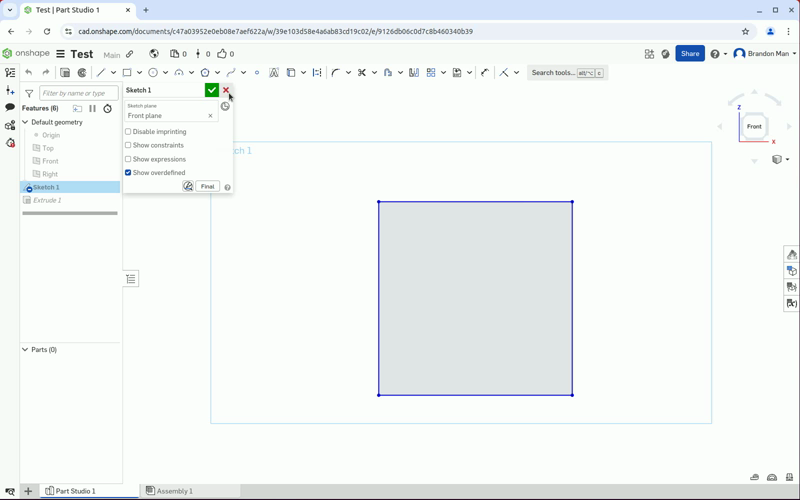
click(229, 92)
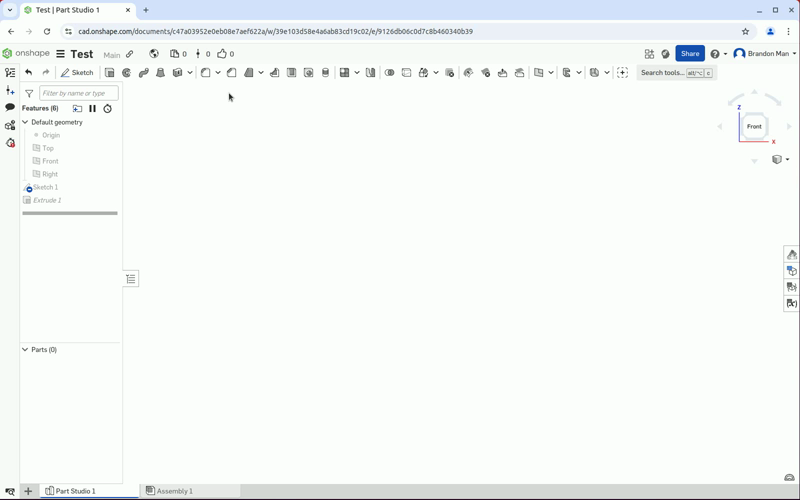
mouse_move(541, 75)
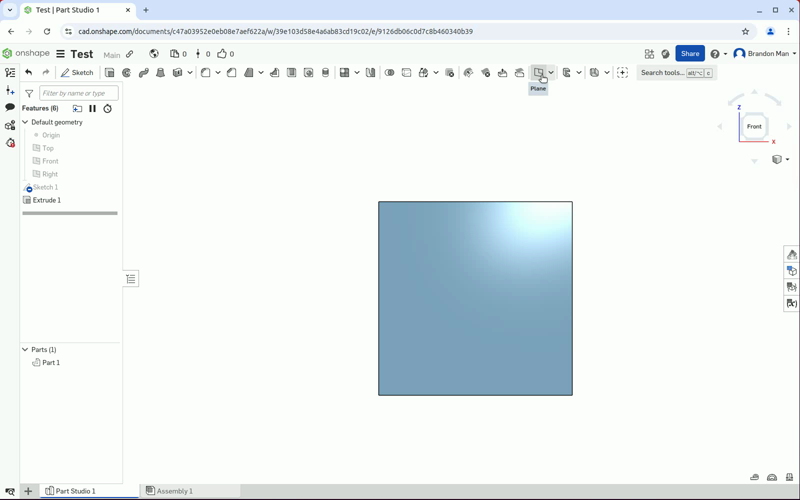
click(541, 75)
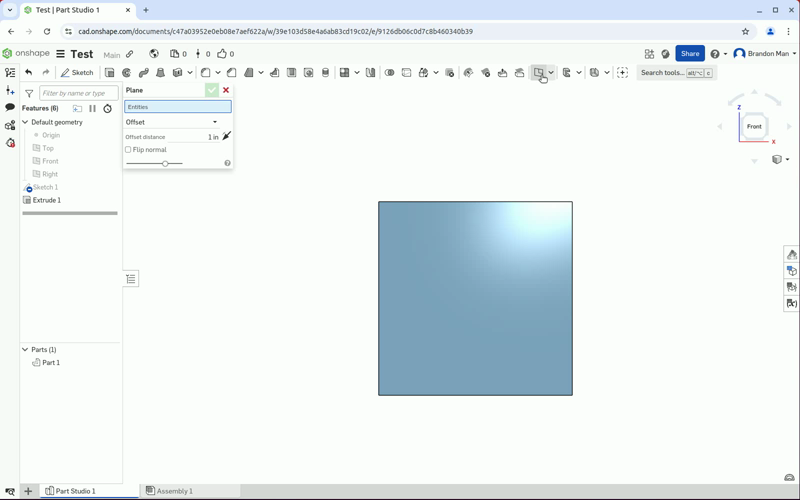
mouse_move(73, 163)
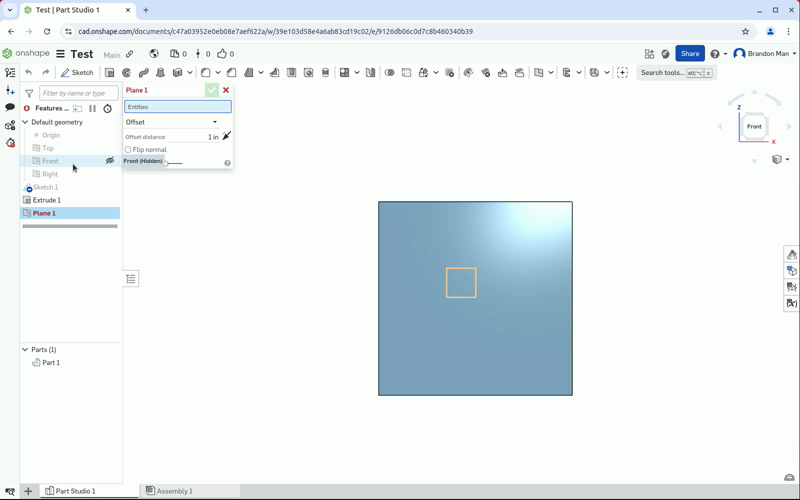
click(73, 163)
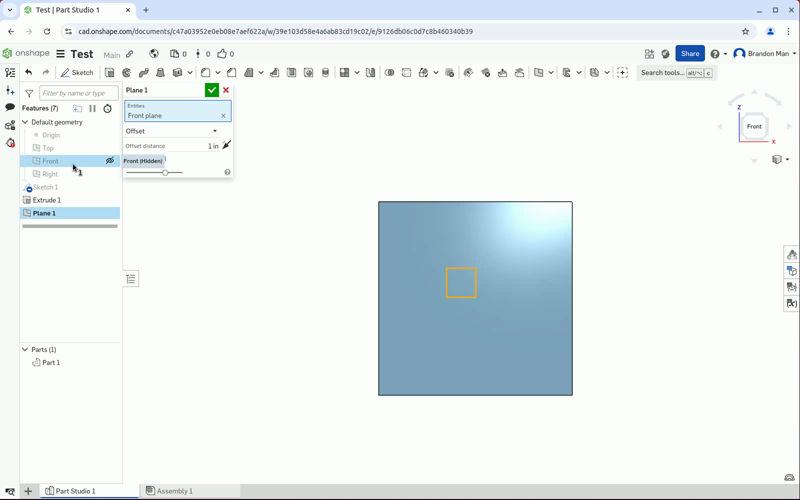
key(tab, 2)
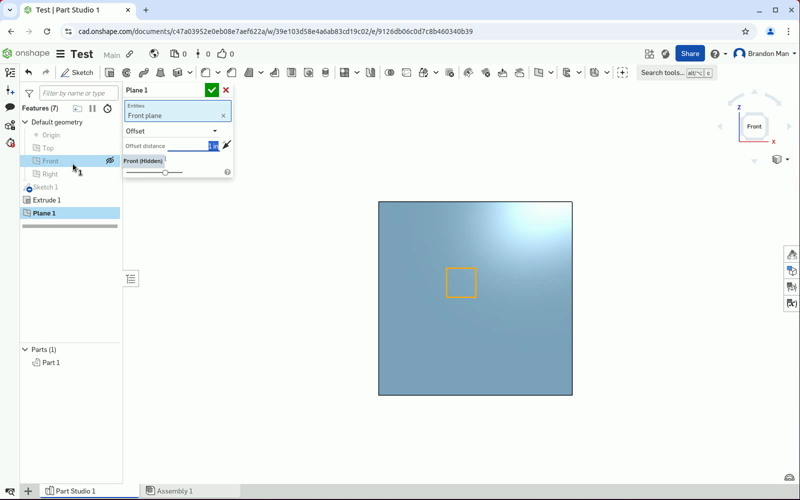
text(19.966)
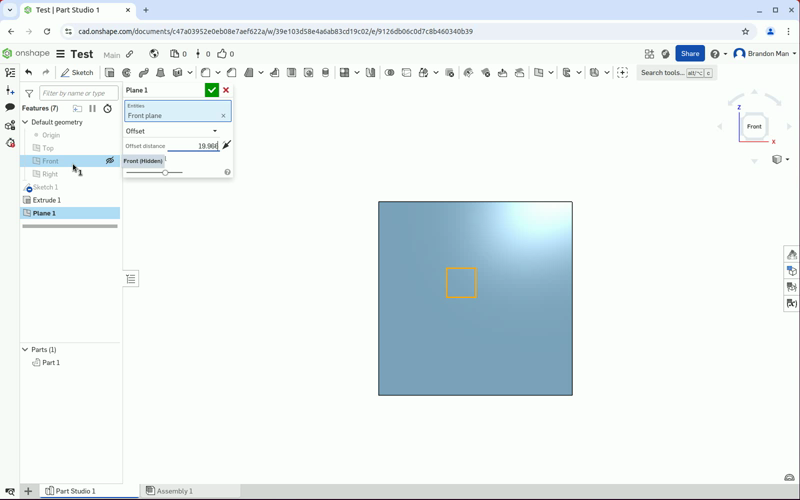
key(enter, 2)
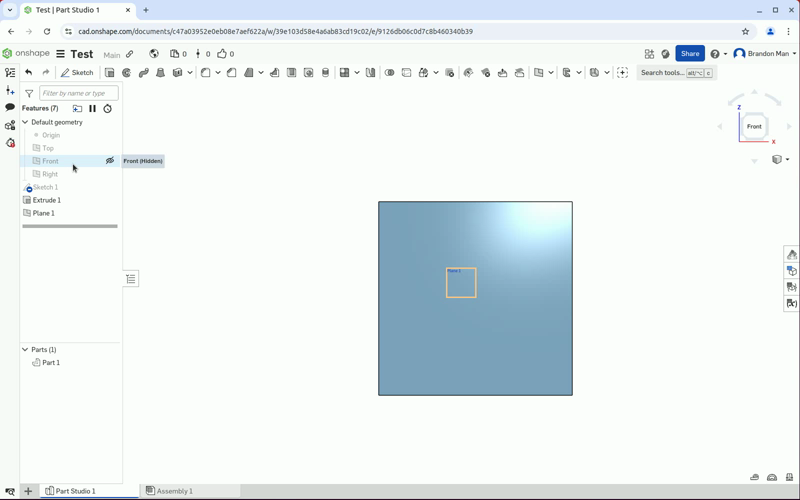
key(shift+s)
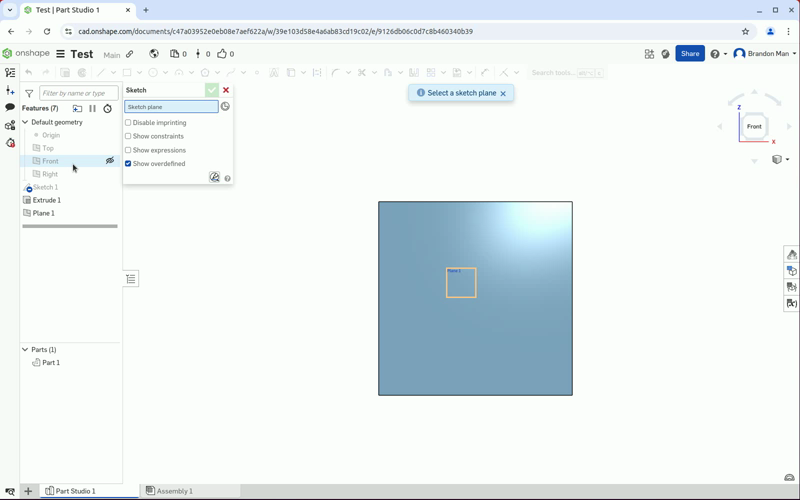
mouse_move(73, 215)
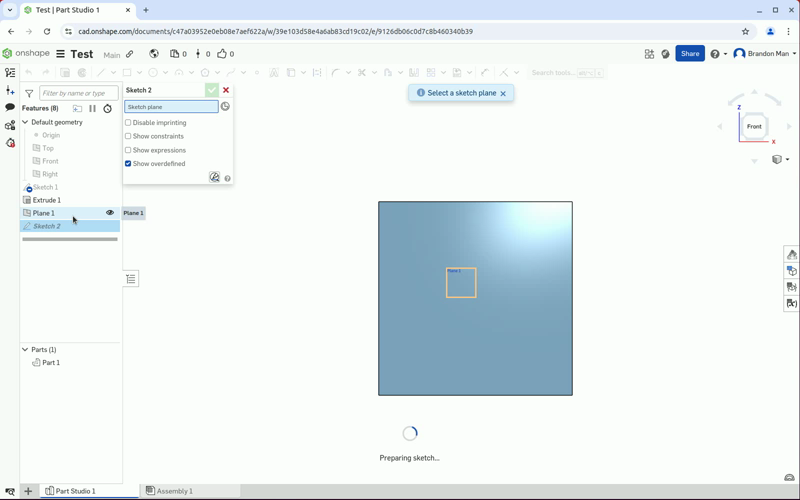
click(73, 215)
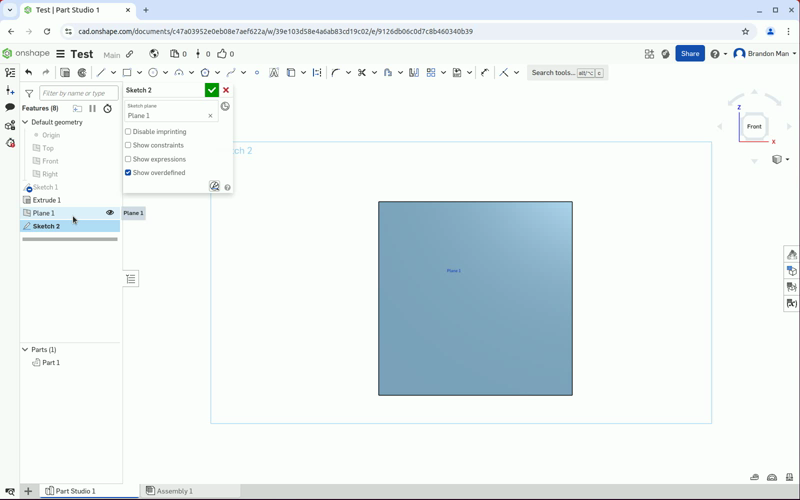
mouse_move(73, 352)
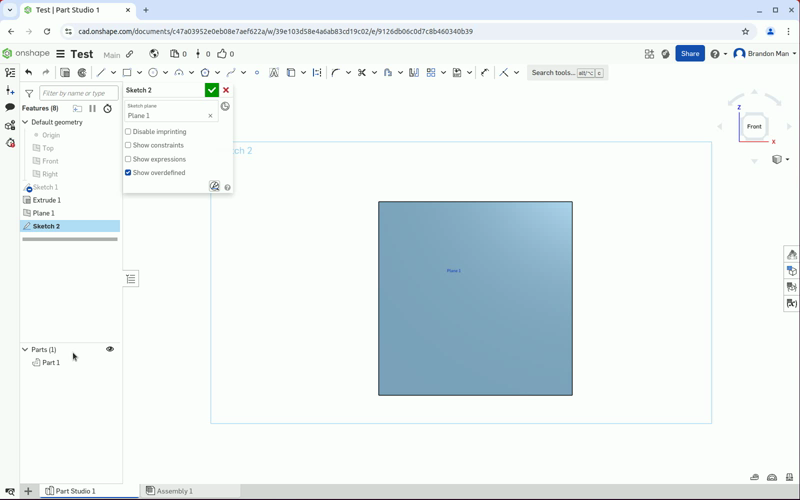
key(y)
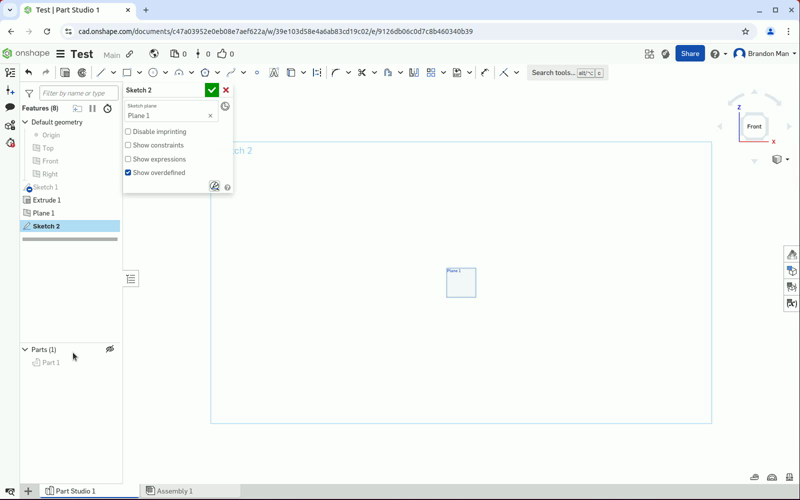
key(c)
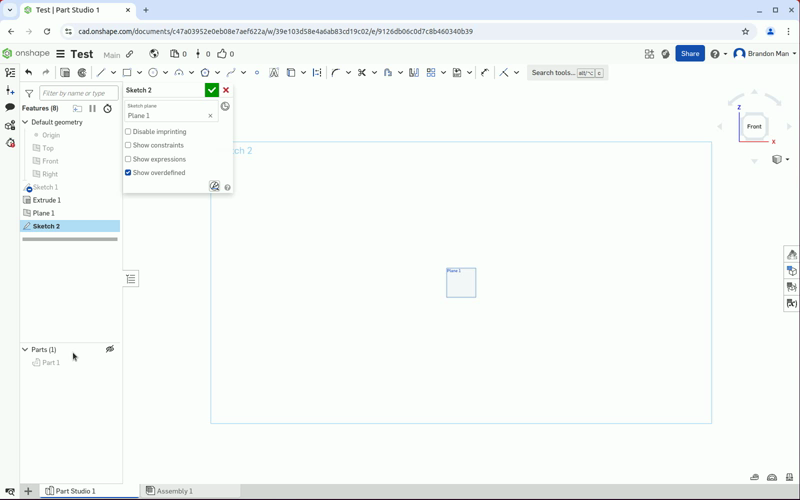
key_down(shift)
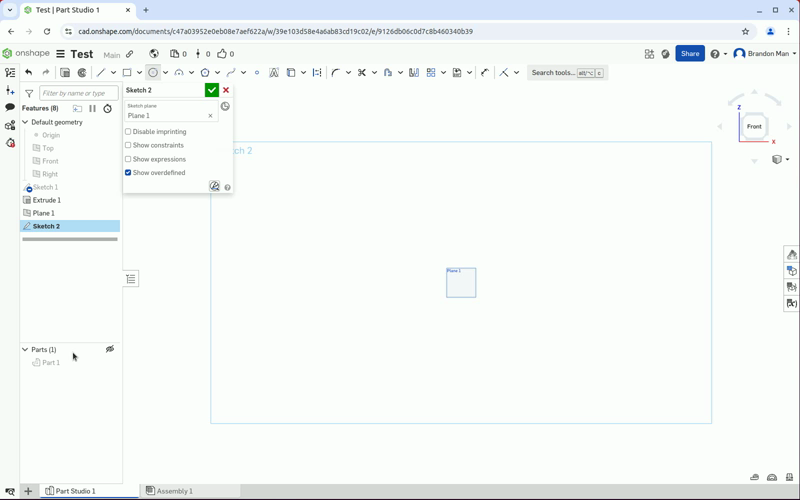
mouse_move(476, 298)
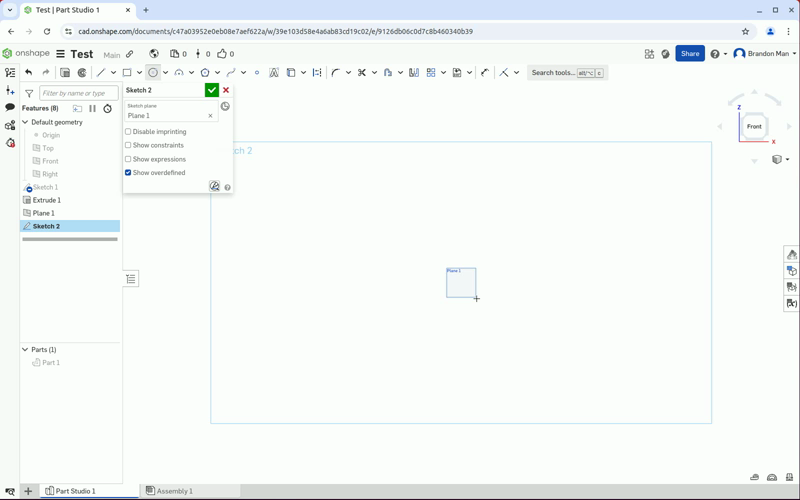
click(476, 298)
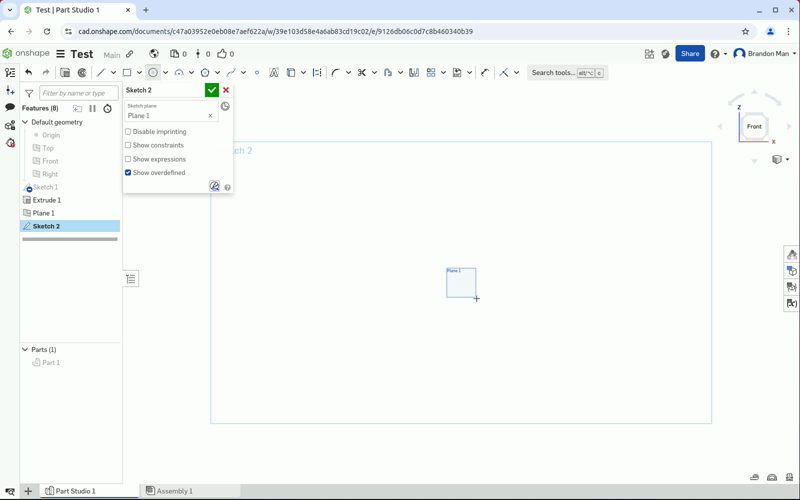
key_up(shift)
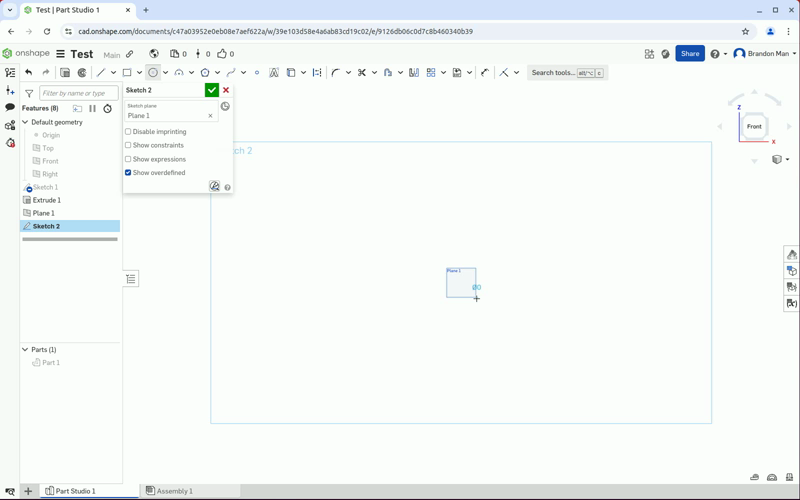
mouse_move(565, 298)
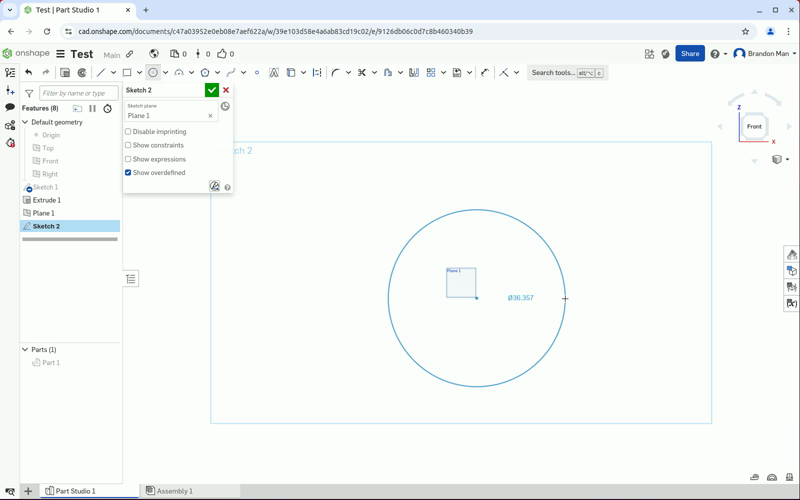
click(565, 298)
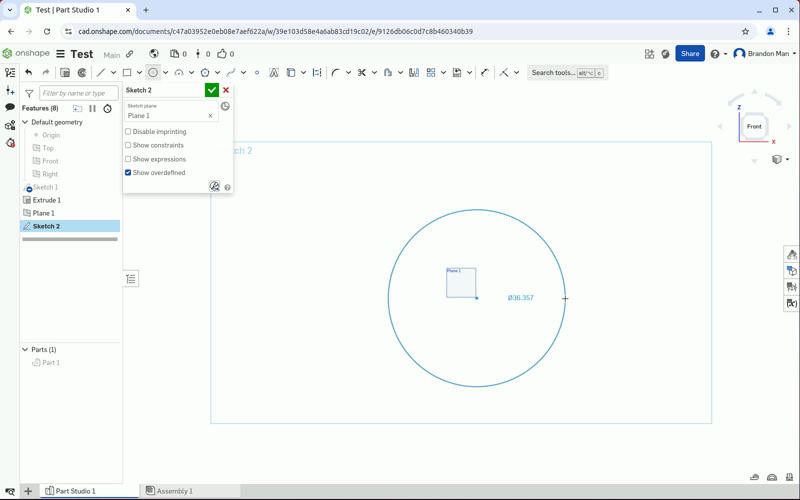
key(esc)
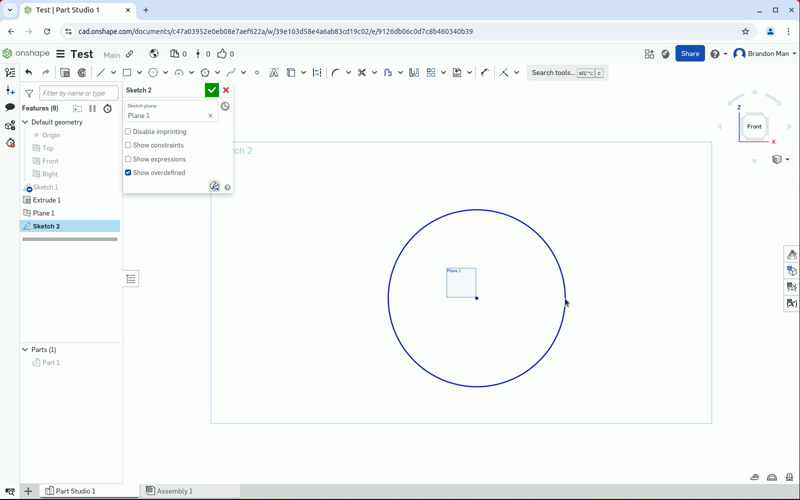
mouse_move(480, 368)
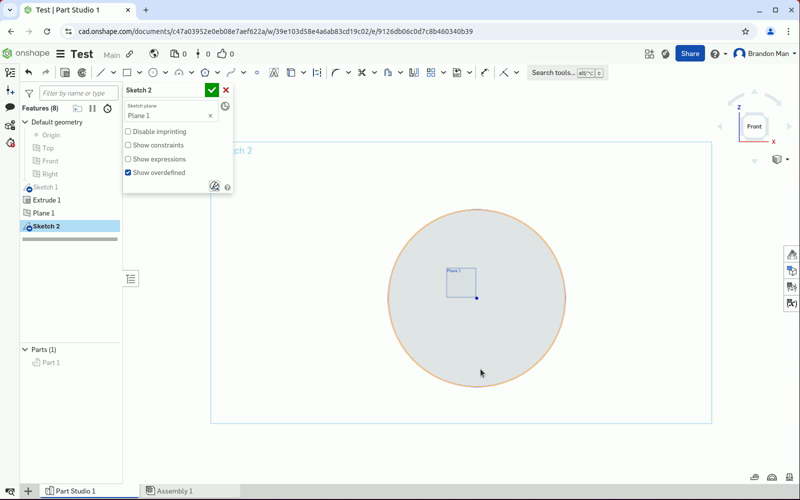
click(480, 368)
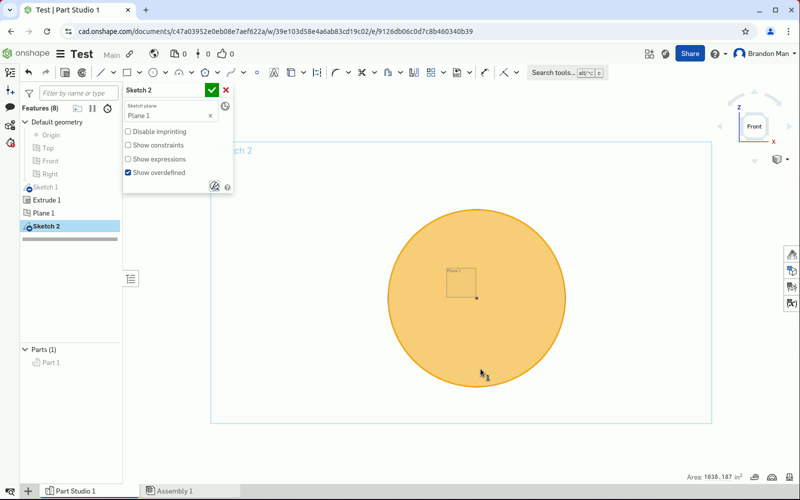
mouse_move(73, 352)
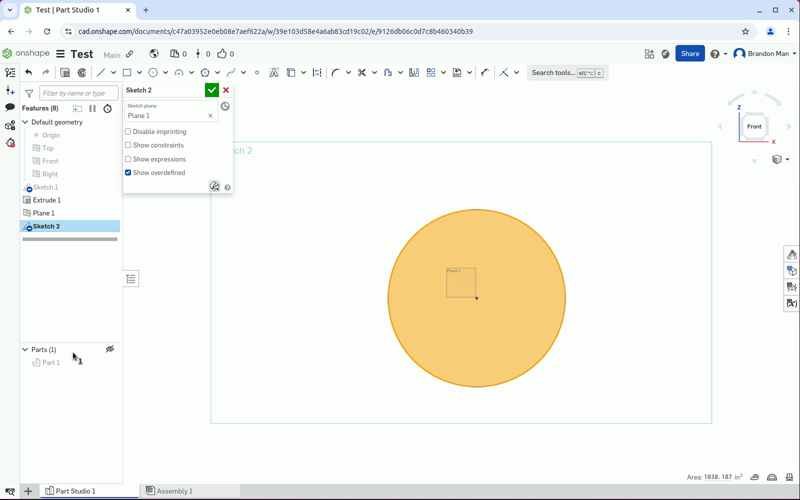
key(shift+y)
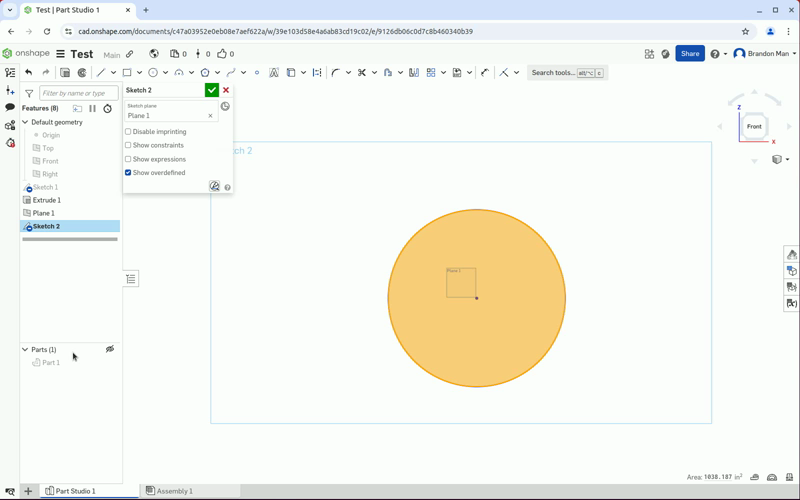
key(shift+e)
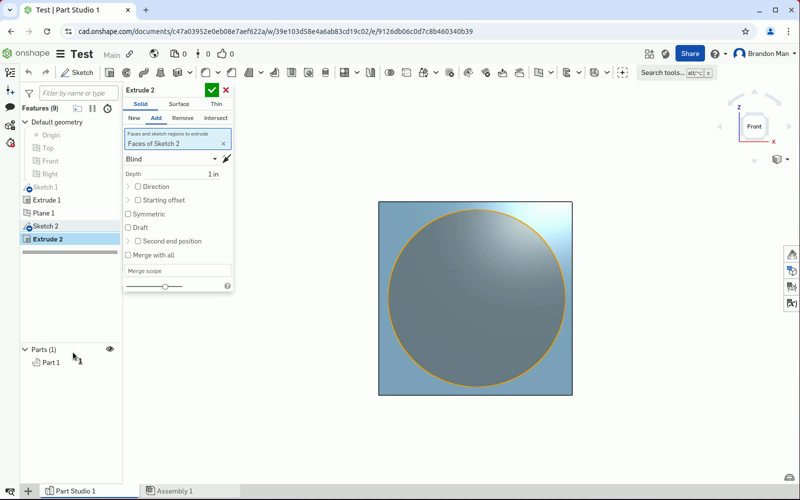
mouse_move(143, 106)
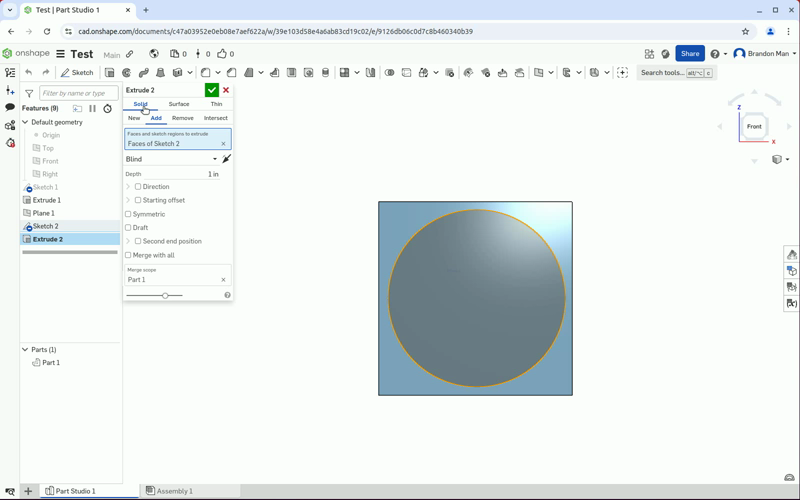
click(143, 106)
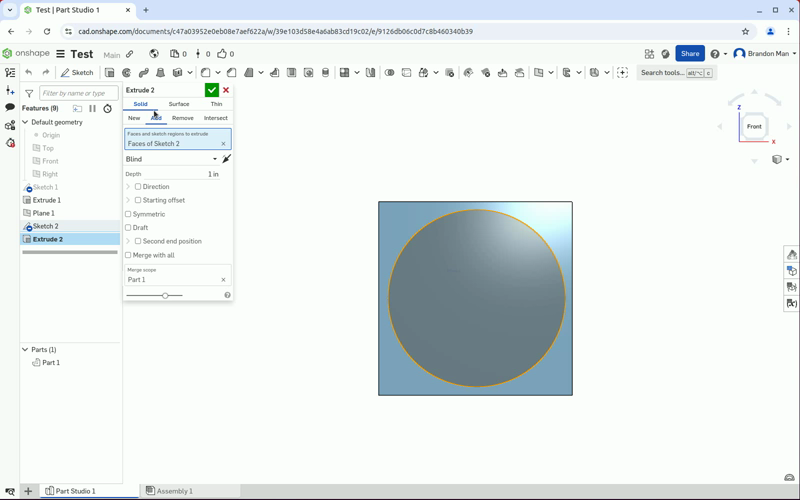
mouse_move(186, 120)
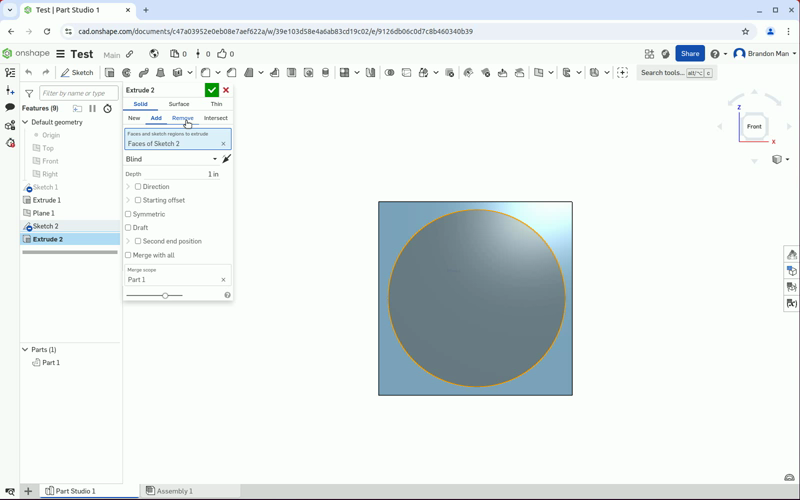
click(186, 120)
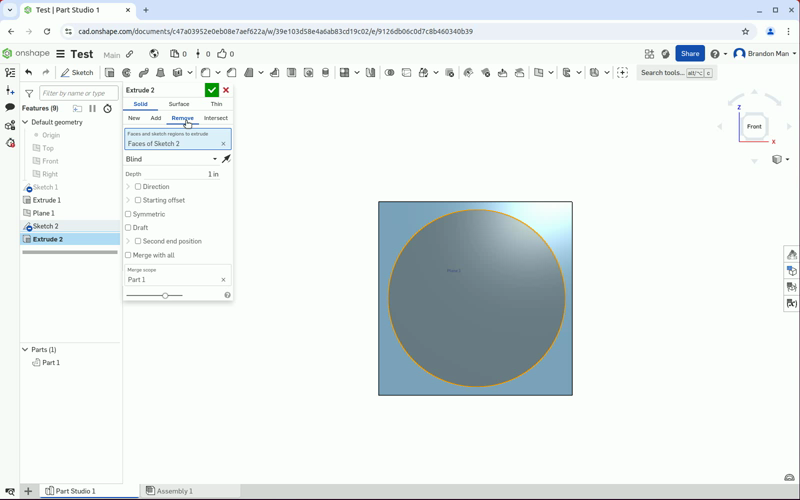
key(tab, 4)
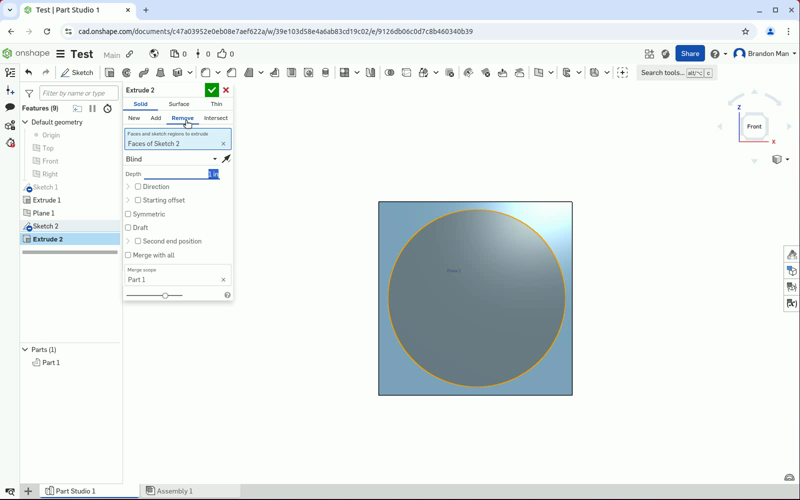
text(15.887)
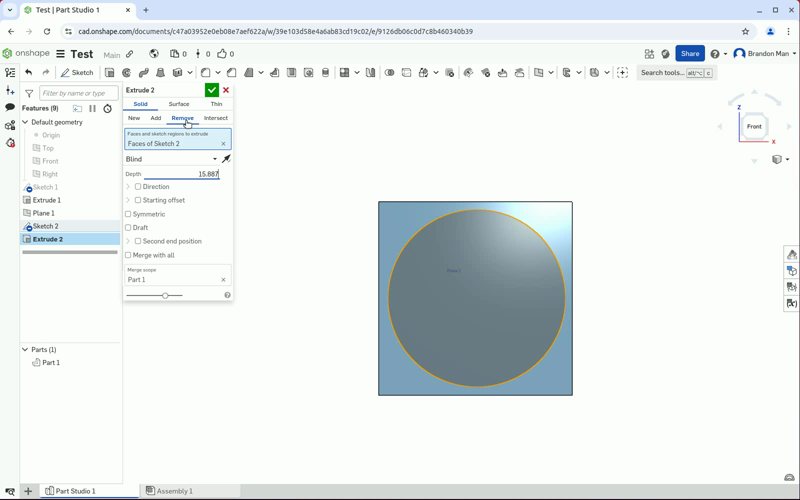
key(tab, 6)
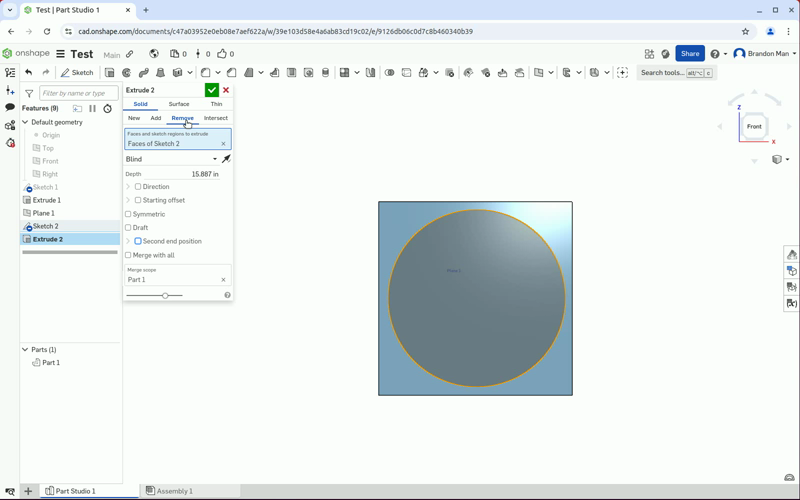
key(space)
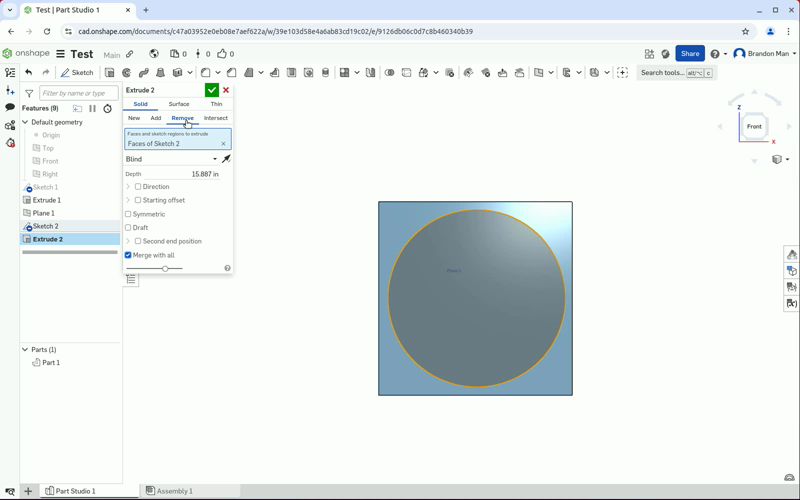
key(enter)
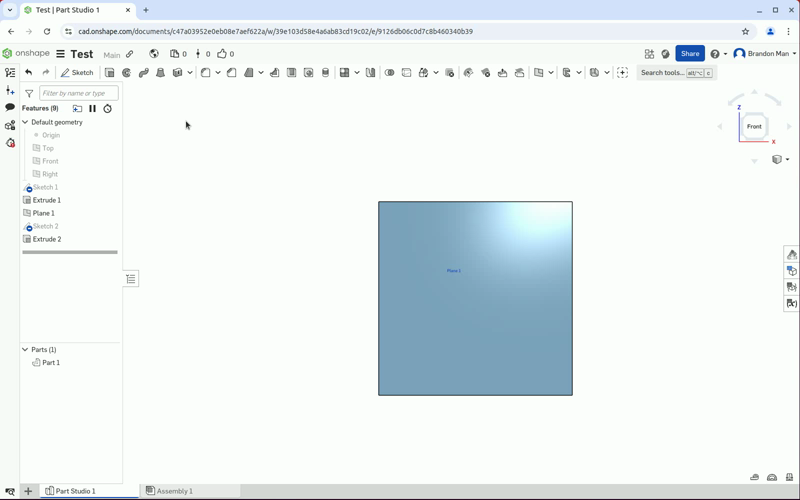
key(shift+h)
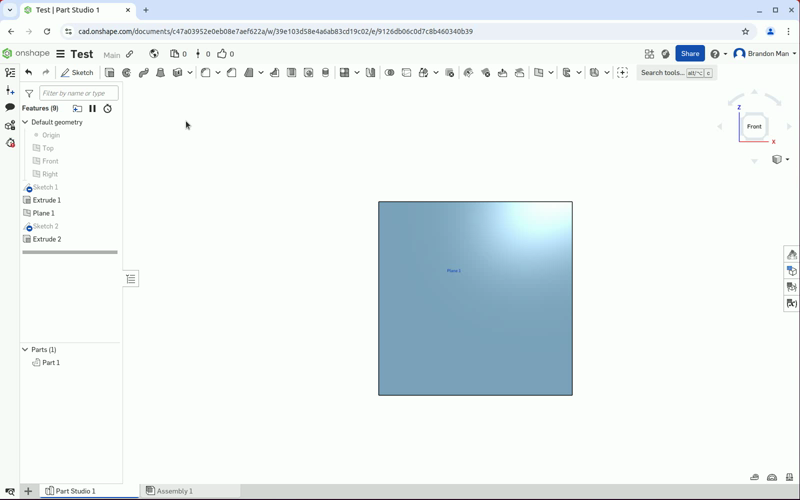
key(shift+h)
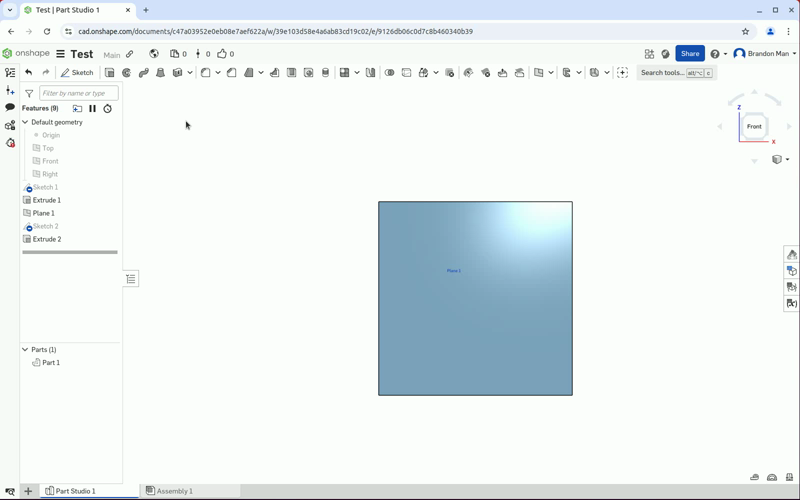
key(shift+7)
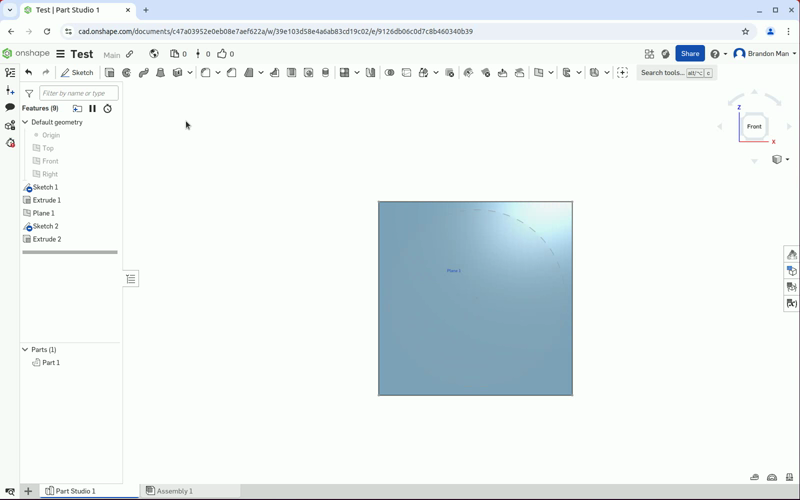
key(left, 2)
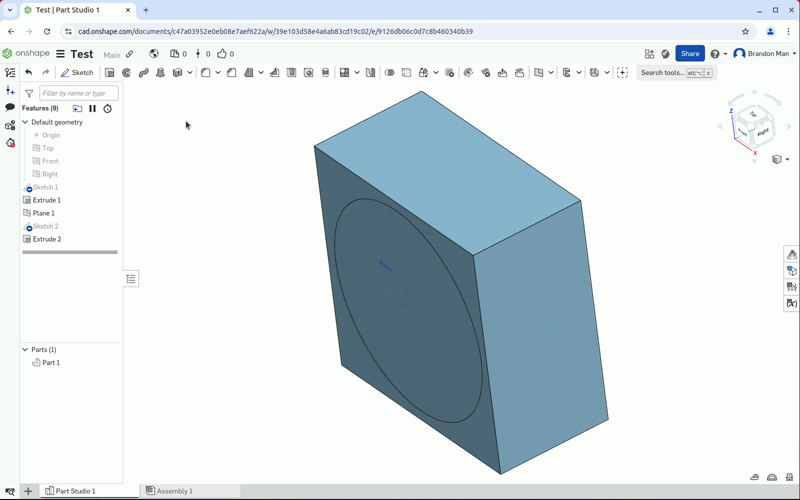
key(down, 2)
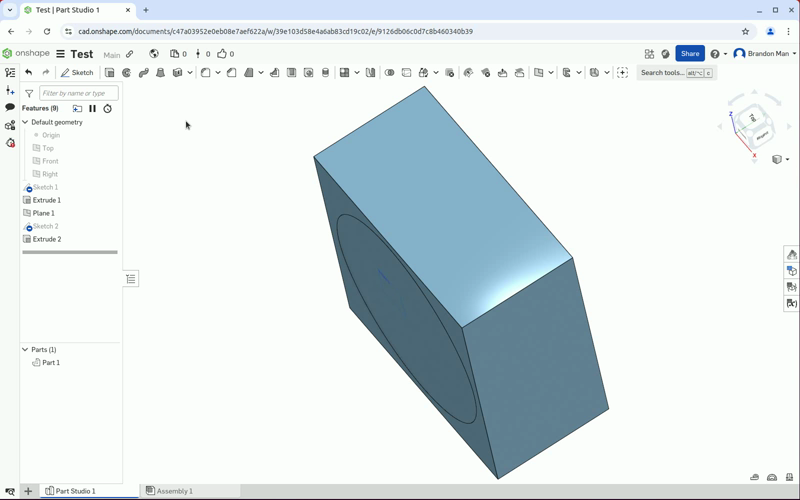
key(up, 2)
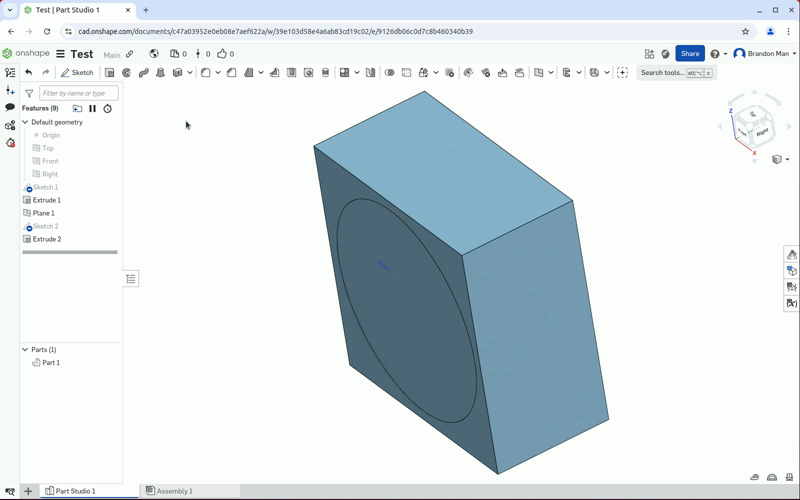
key(right, 2)
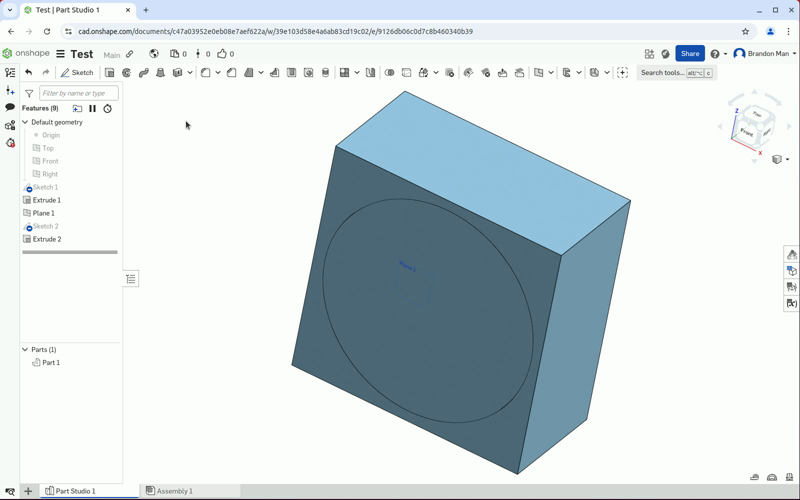
mouse_move(73, 189)
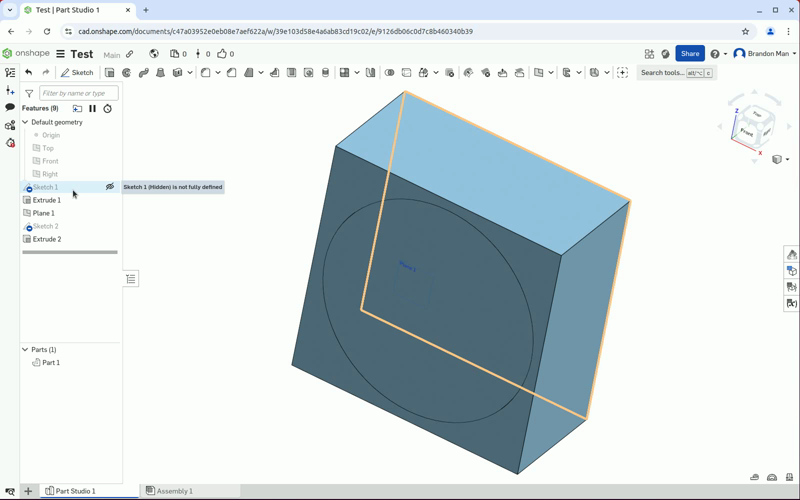
click(73, 189)